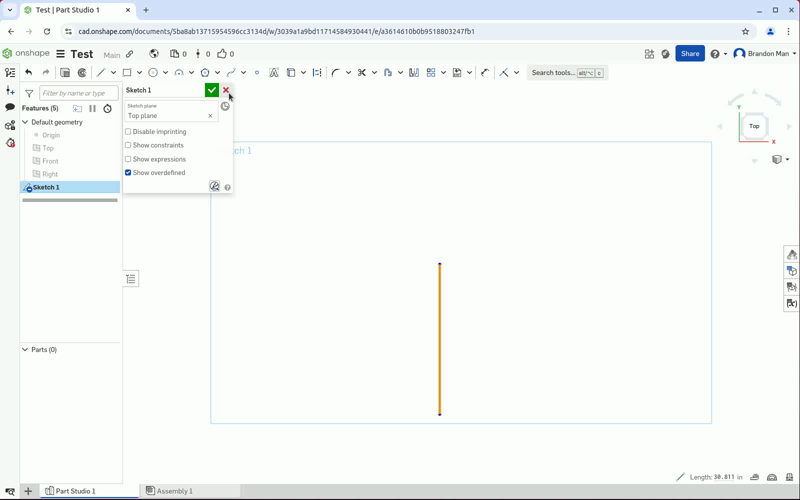
key(shift+h)
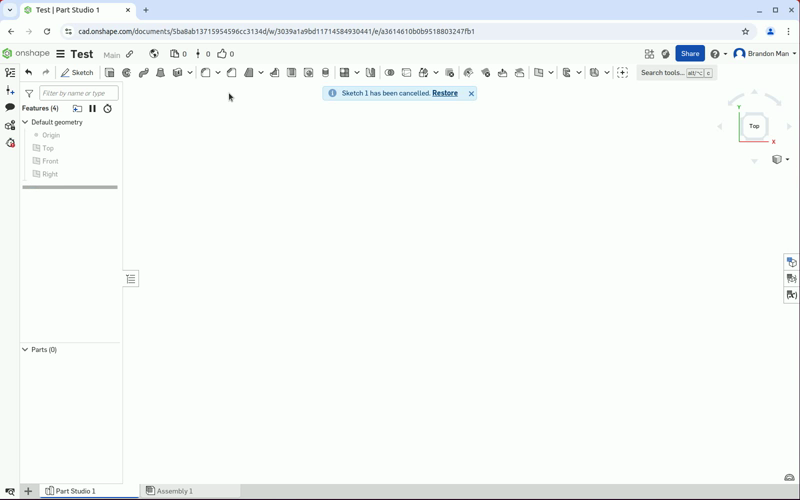
mouse_move(73, 352)
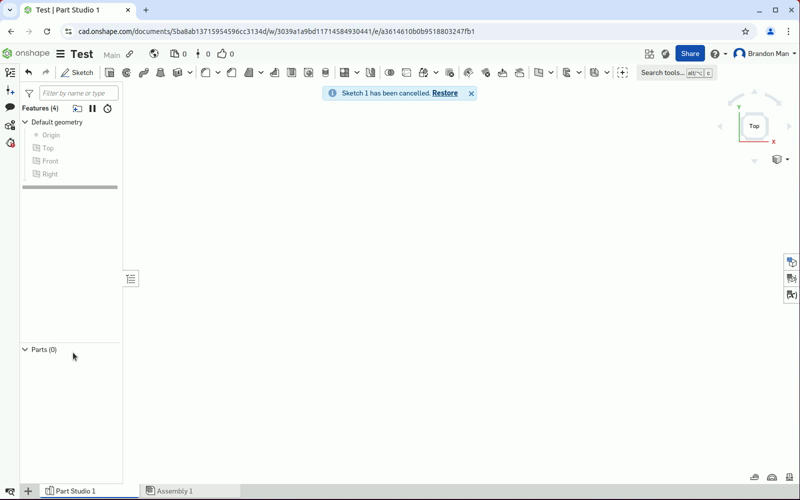
key(y)
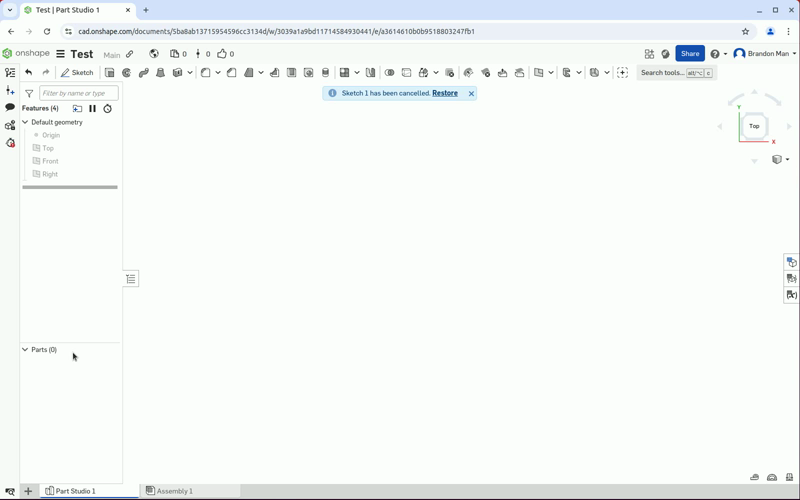
key(shift+p)
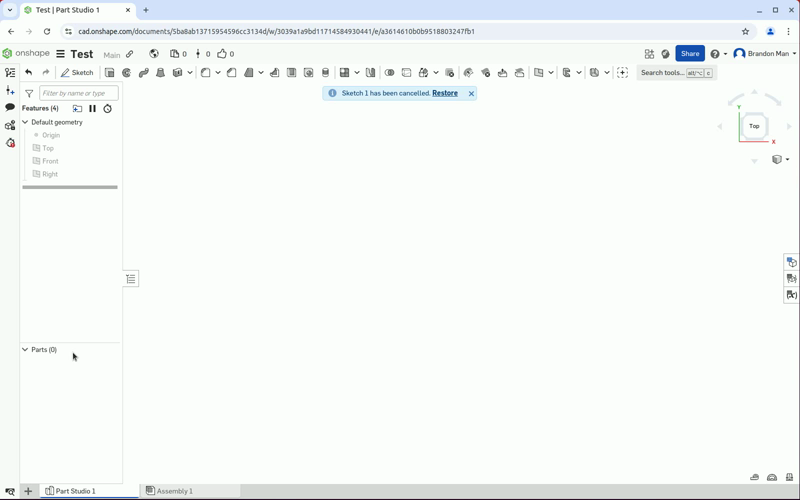
key(space)
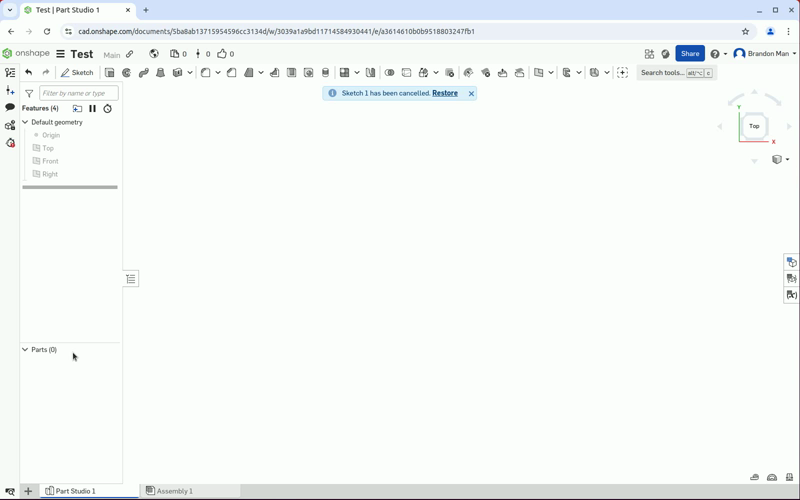
key_down(shift)
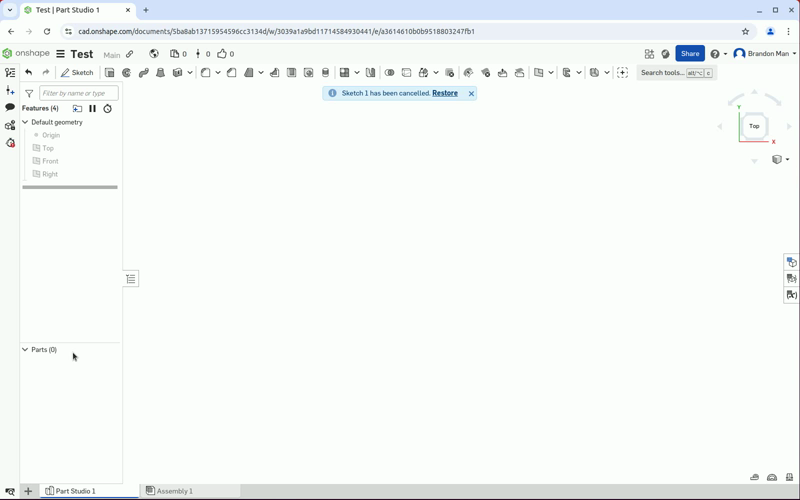
key(up)
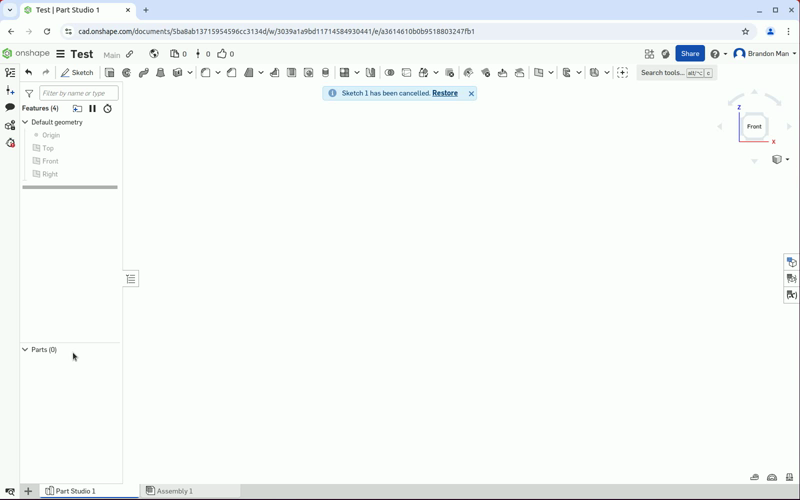
key_up(shift)
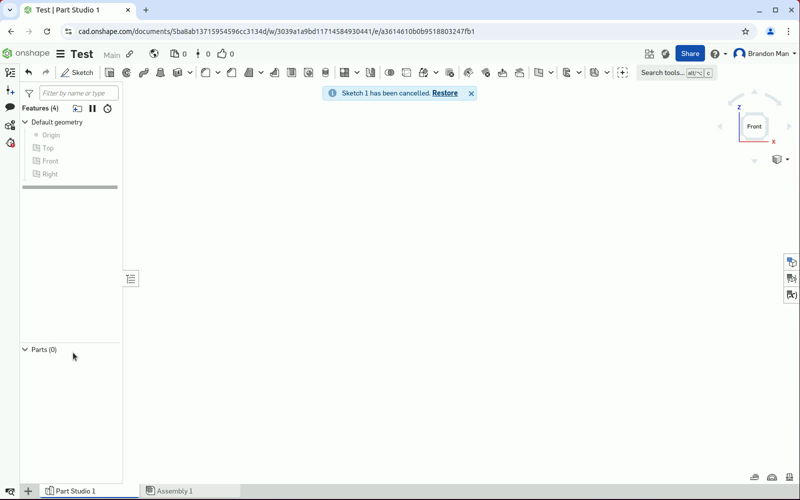
key(space)
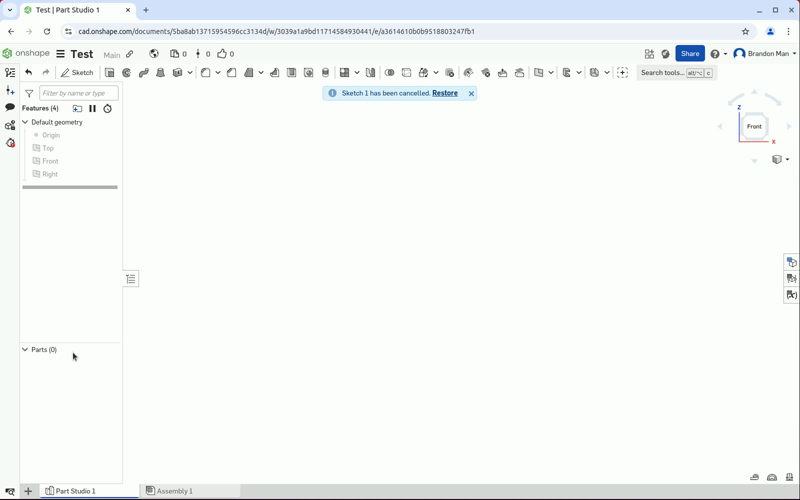
key_down(shift)
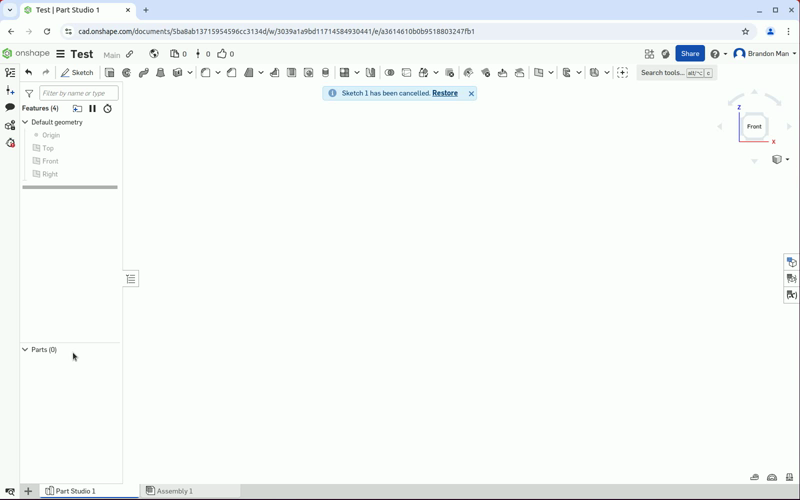
key(left)
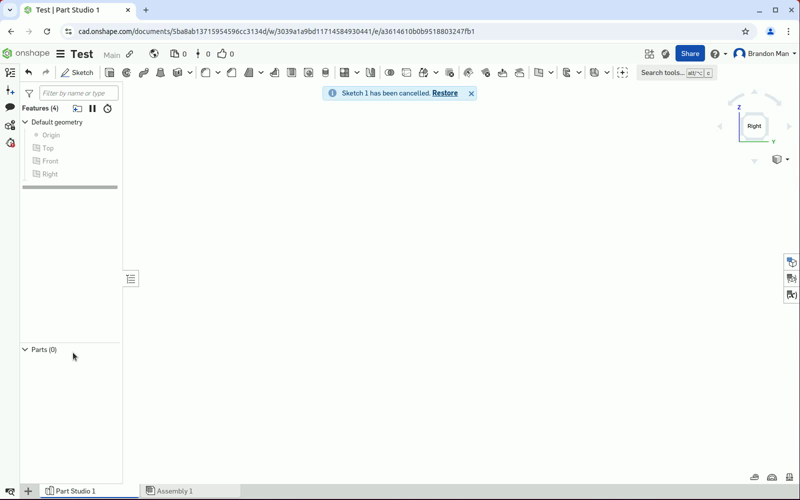
key_up(shift)
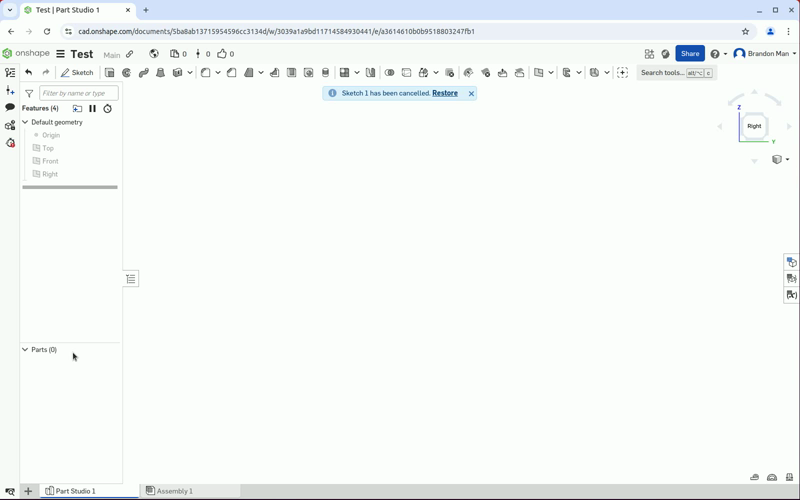
mouse_move(73, 352)
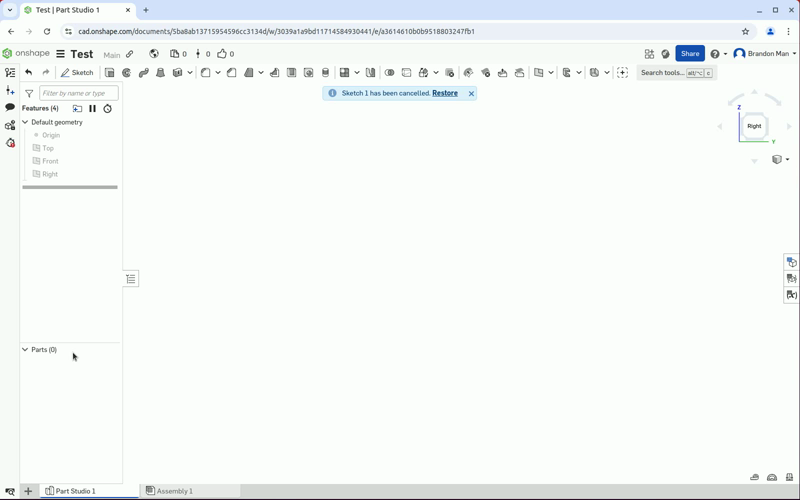
key(shift+y)
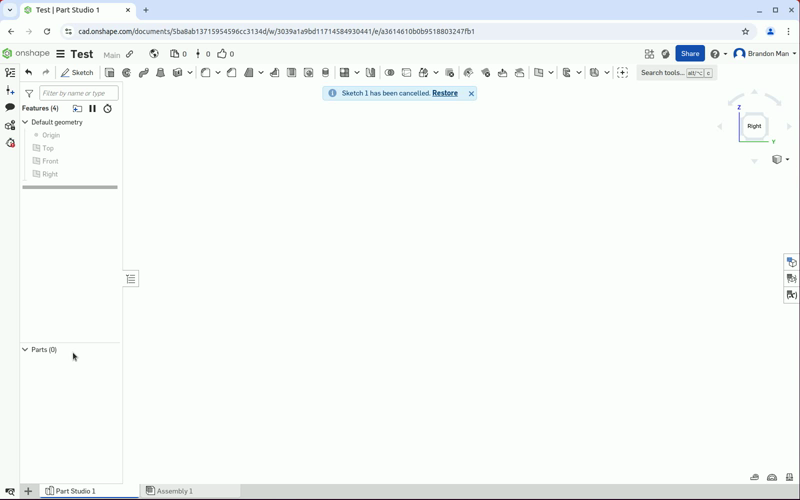
key(shift+s)
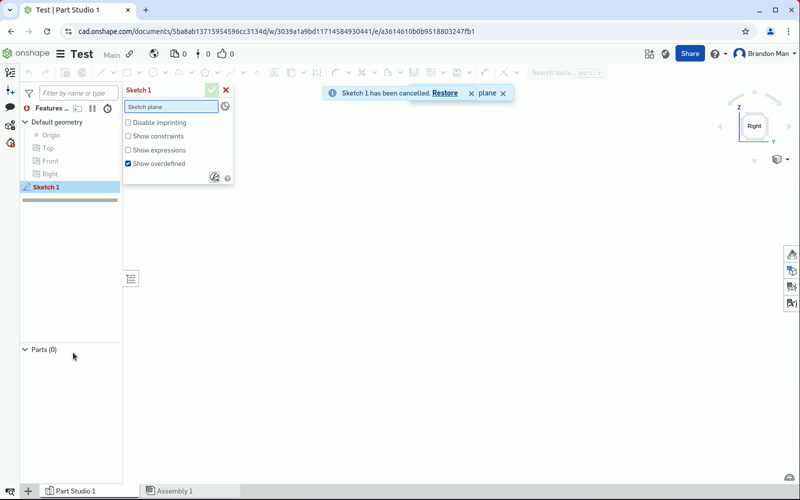
mouse_move(73, 176)
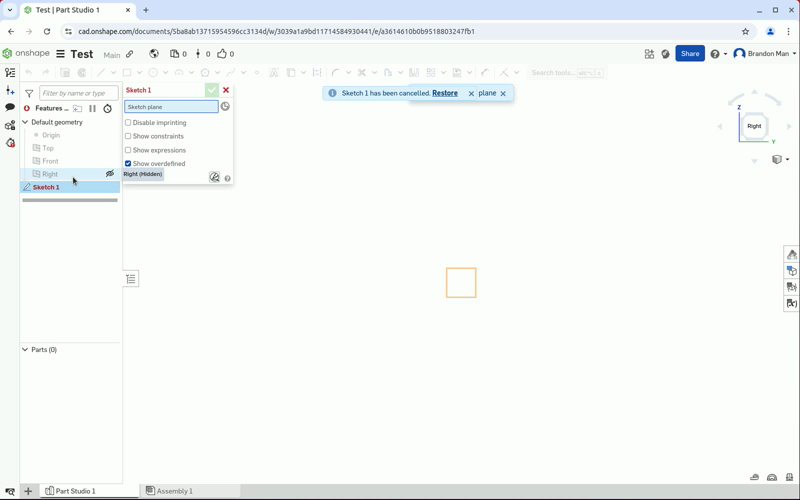
click(73, 176)
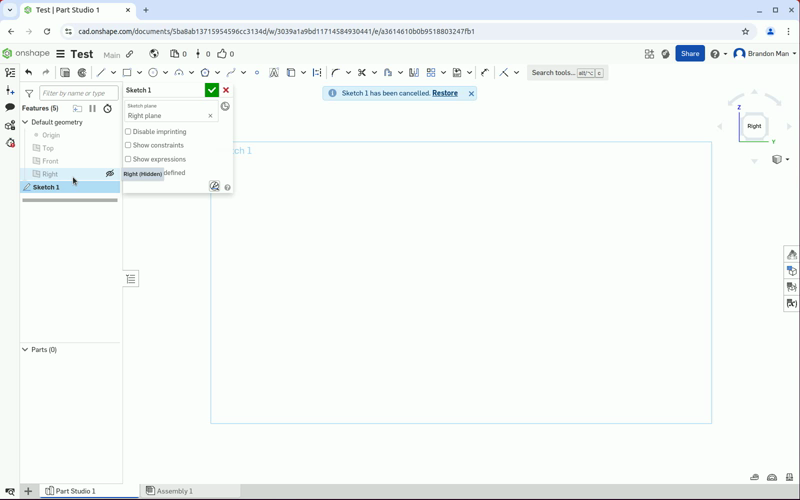
mouse_move(73, 352)
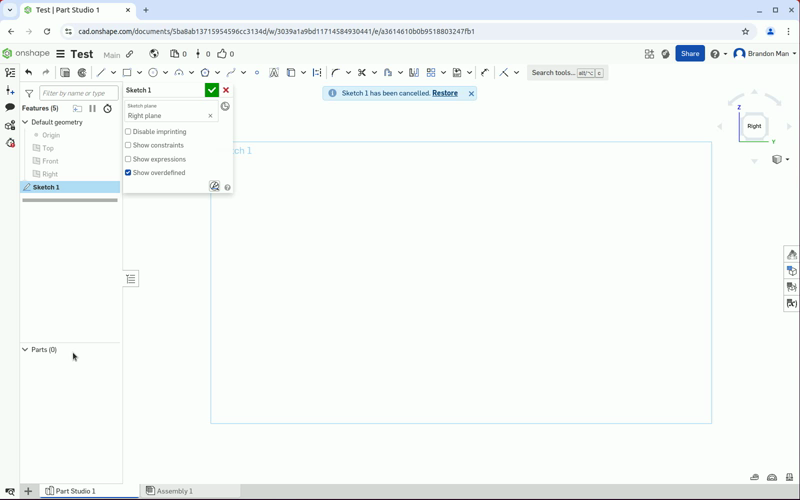
key(y)
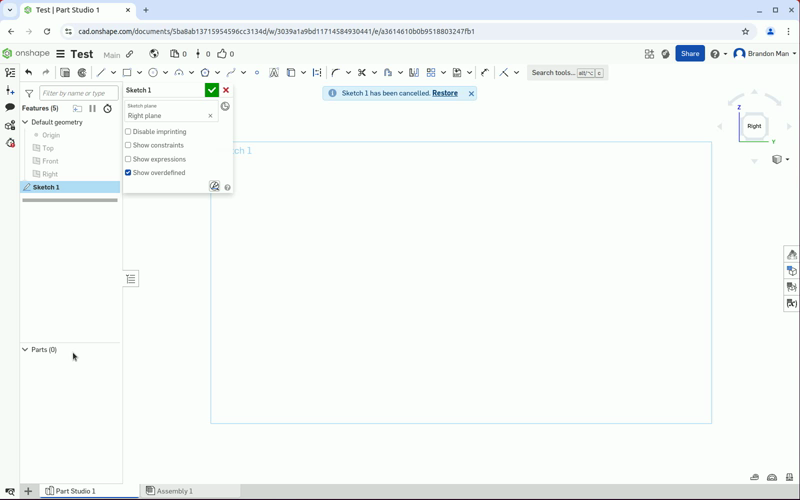
key(c)
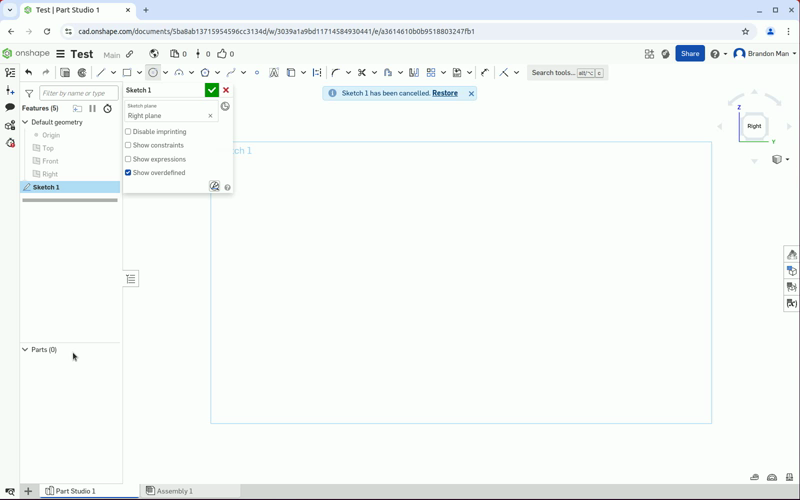
key_down(shift)
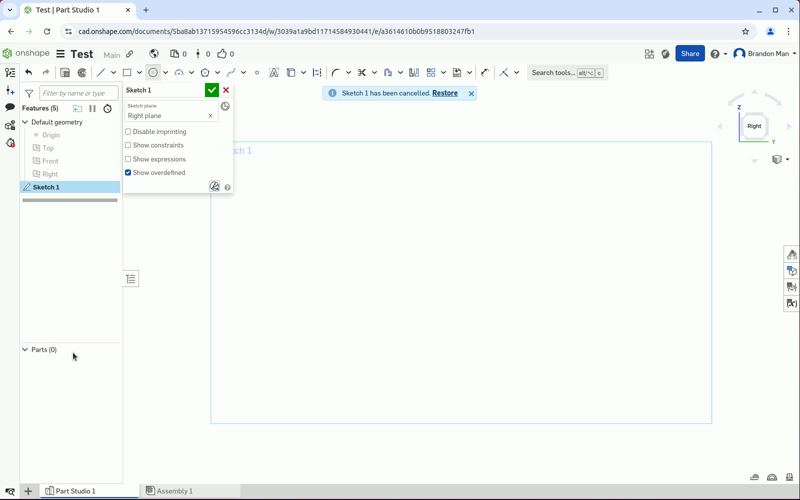
mouse_move(461, 282)
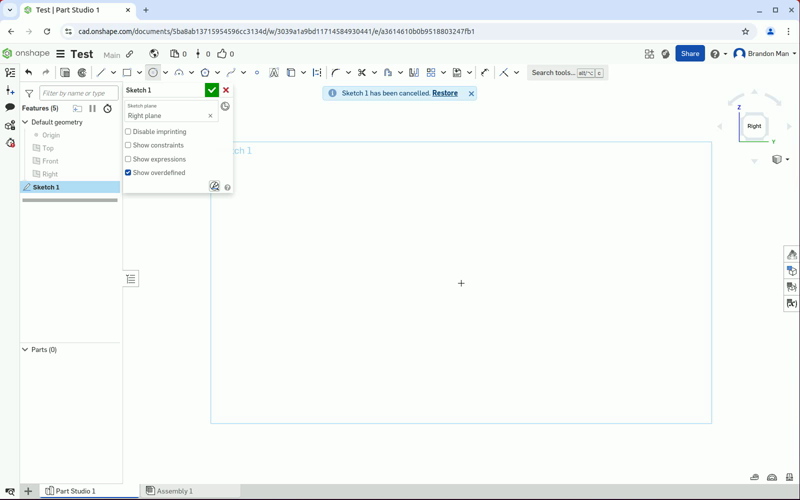
click(461, 282)
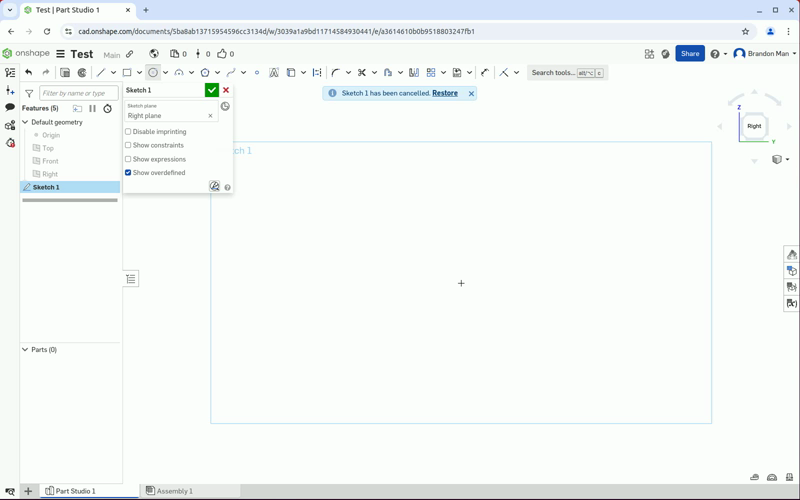
key_up(shift)
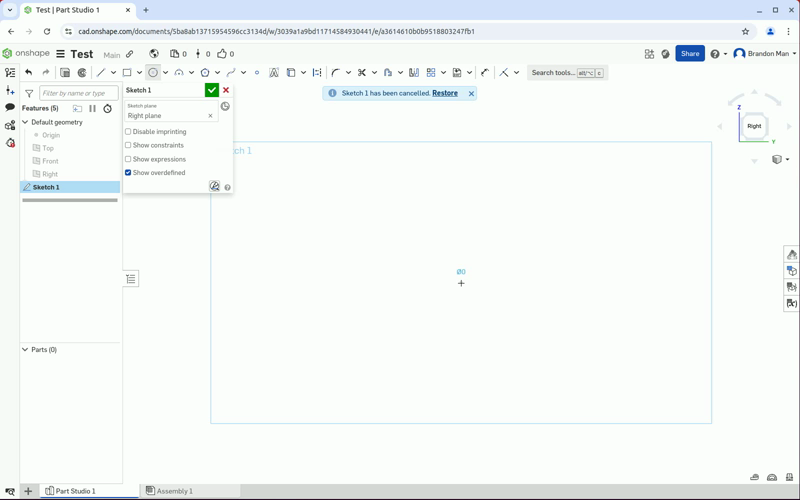
mouse_move(473, 282)
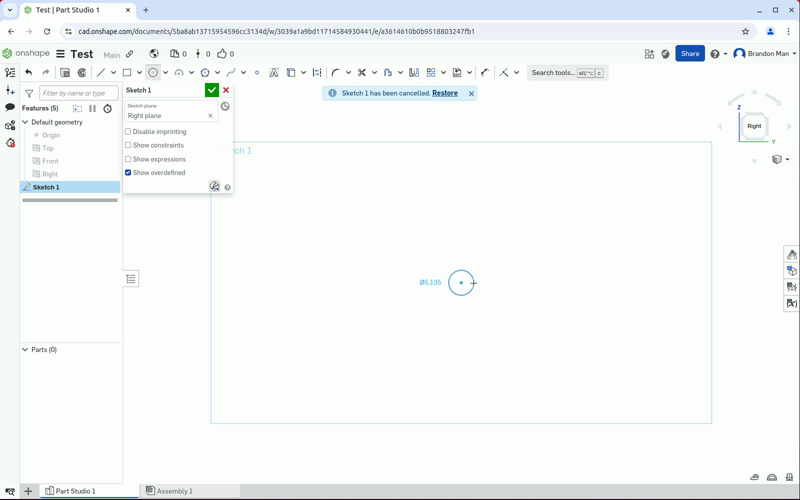
click(473, 282)
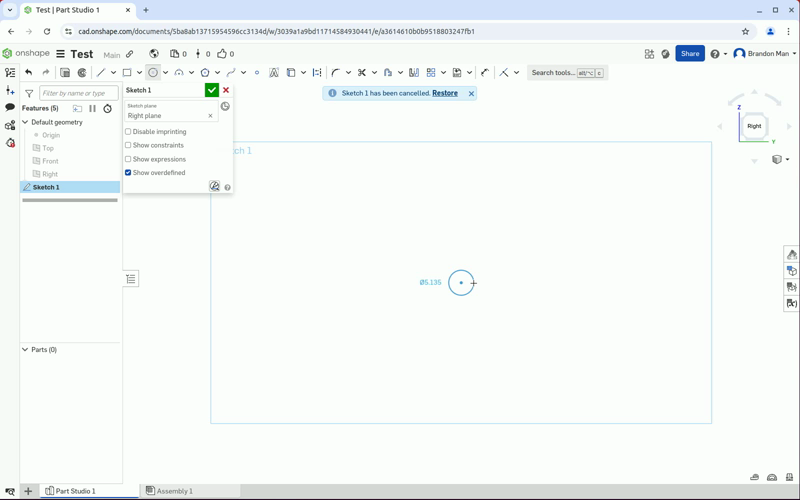
key(esc)
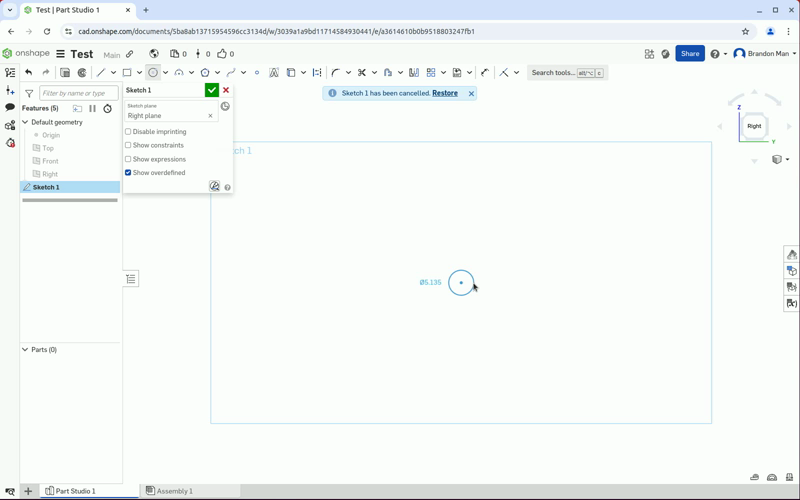
mouse_move(461, 279)
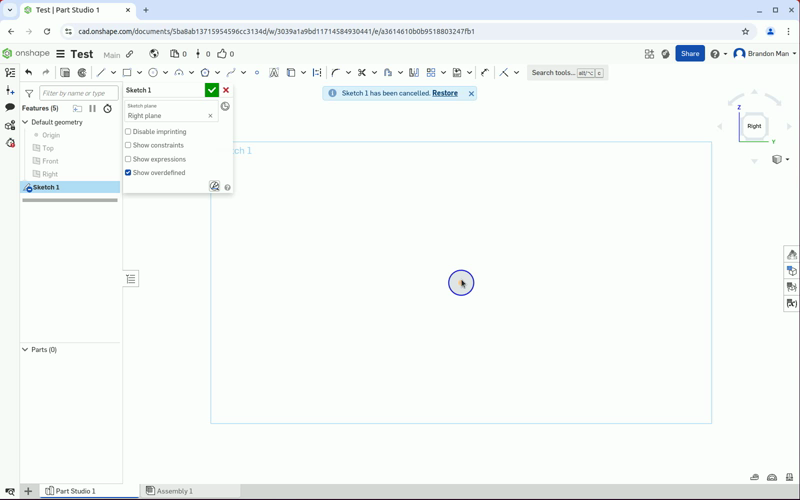
scroll(6)
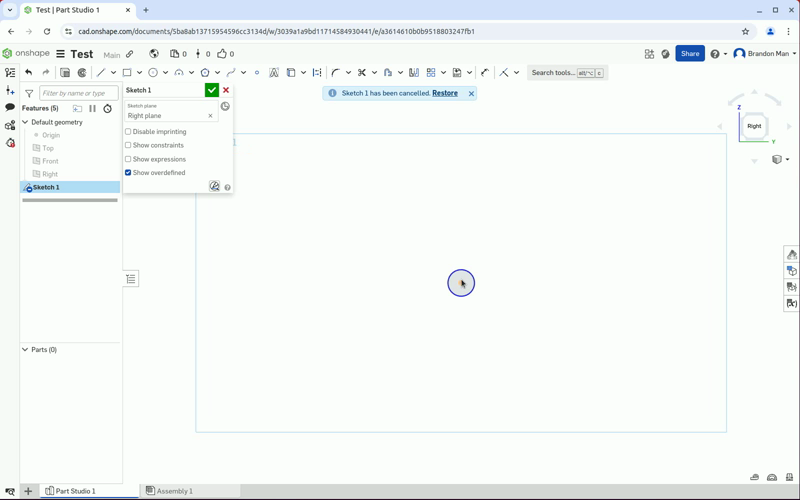
scroll(6)
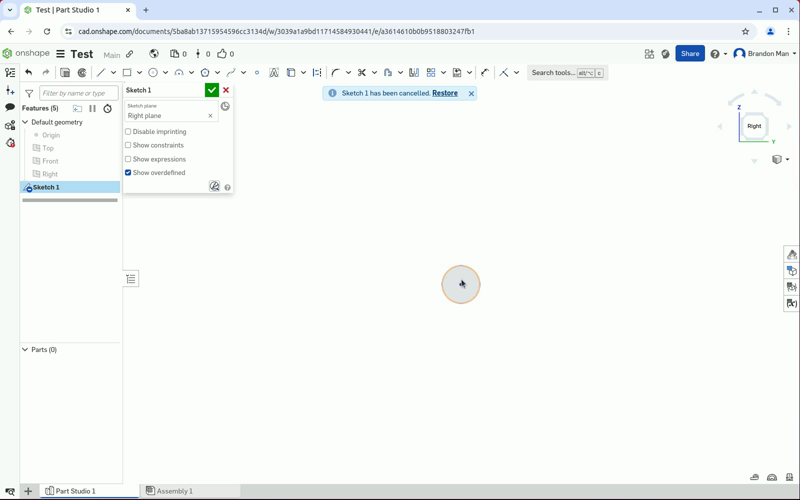
scroll(6)
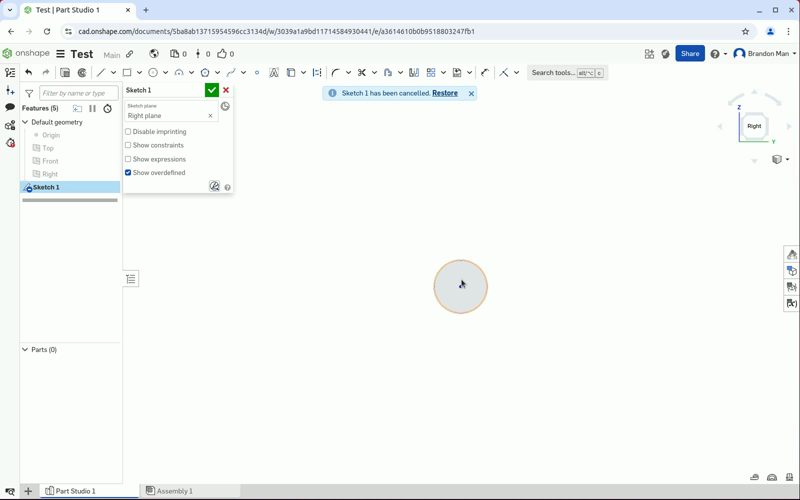
scroll(6)
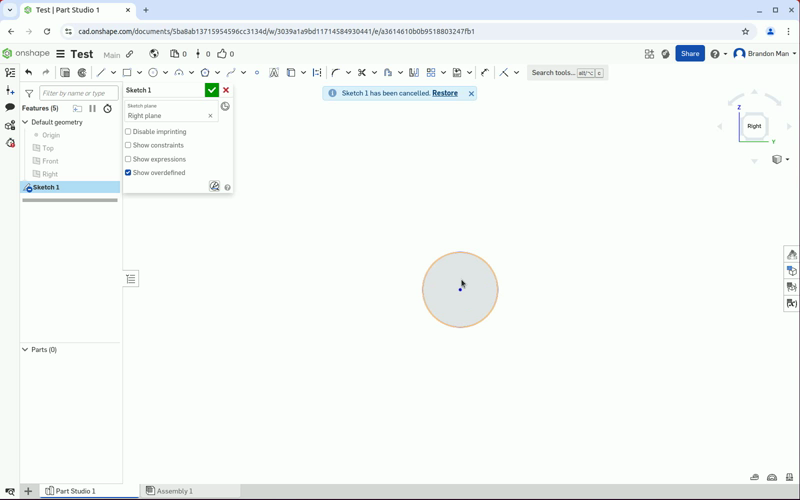
scroll(6)
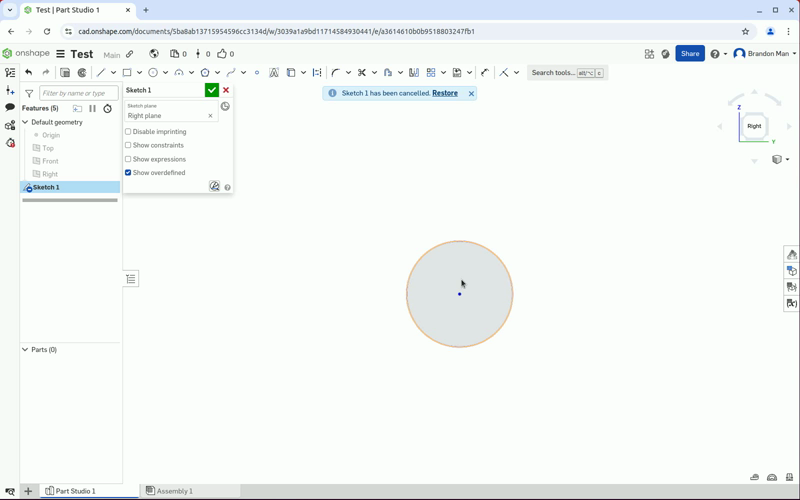
scroll(6)
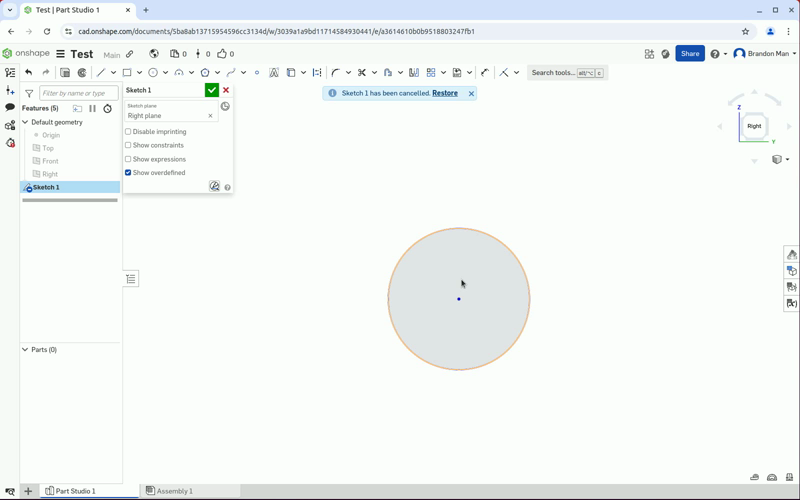
scroll(6)
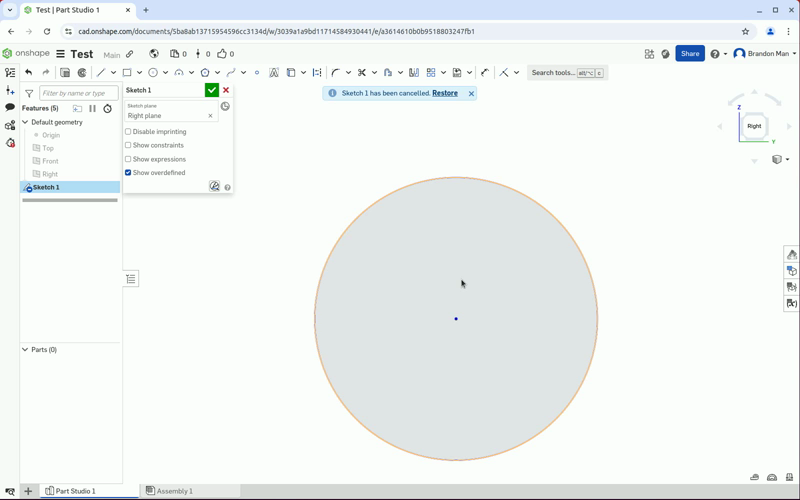
click(461, 279)
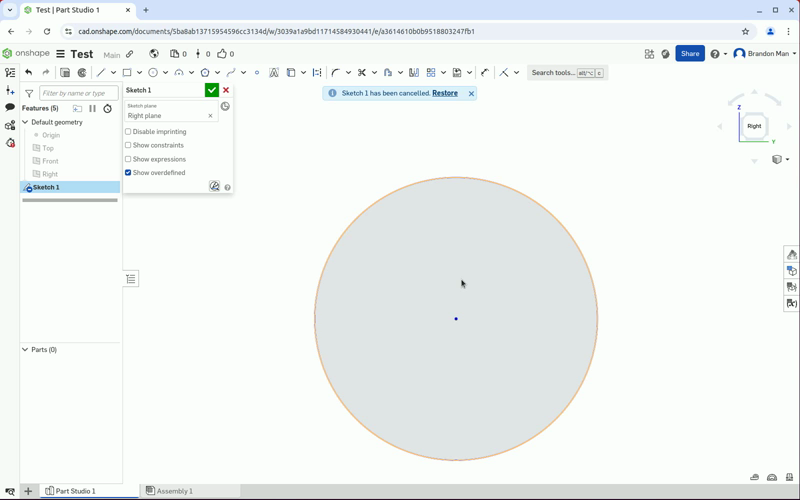
scroll(-6)
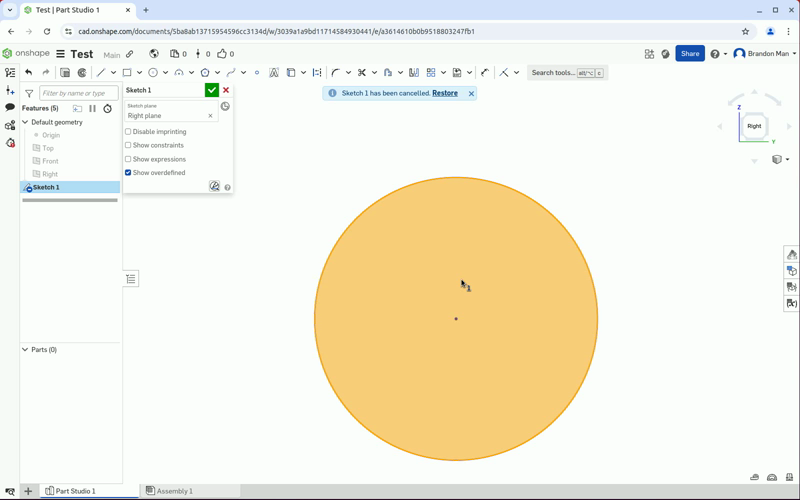
scroll(-6)
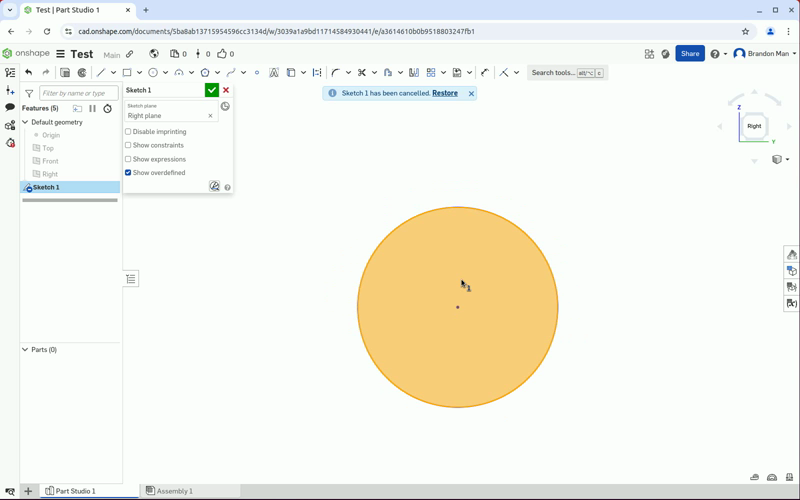
scroll(-6)
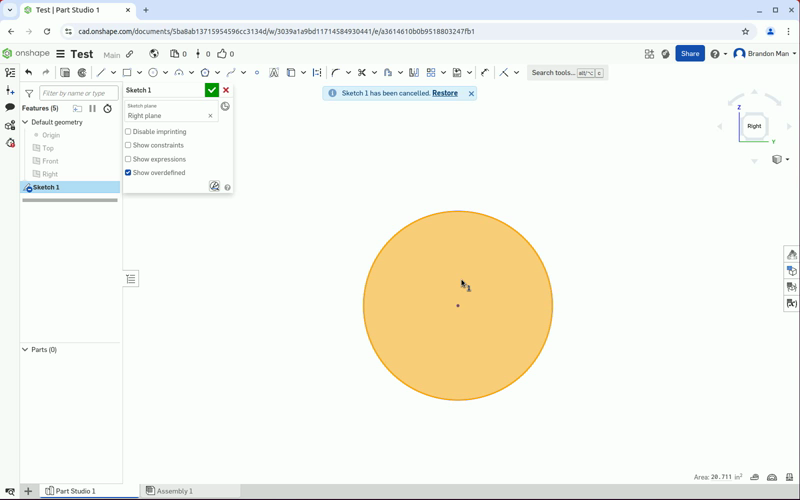
scroll(-6)
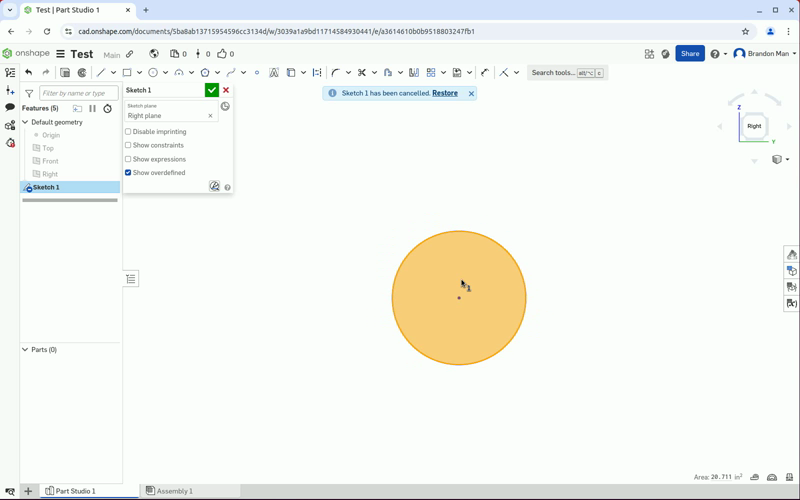
scroll(-6)
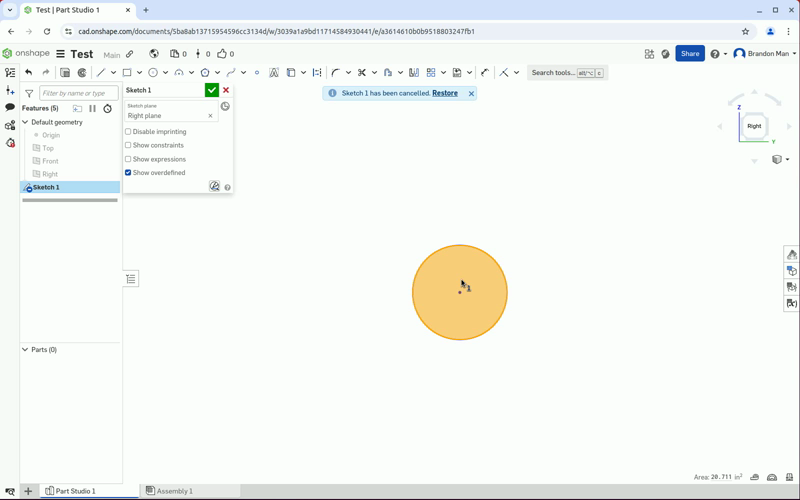
scroll(-6)
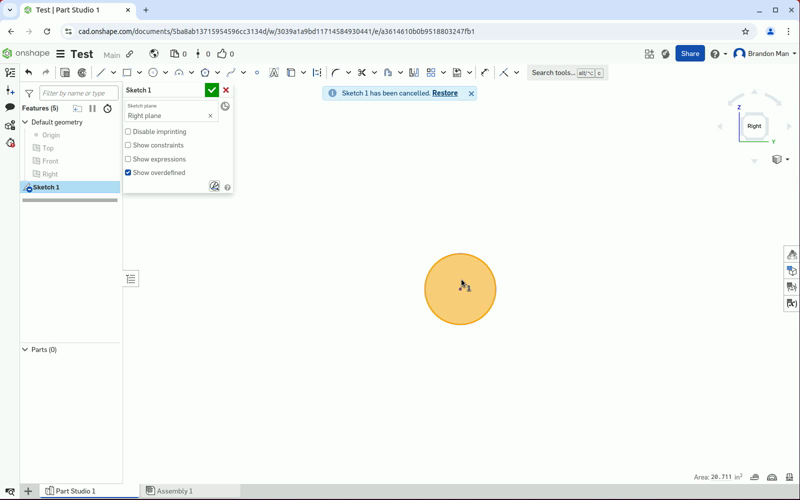
scroll(-6)
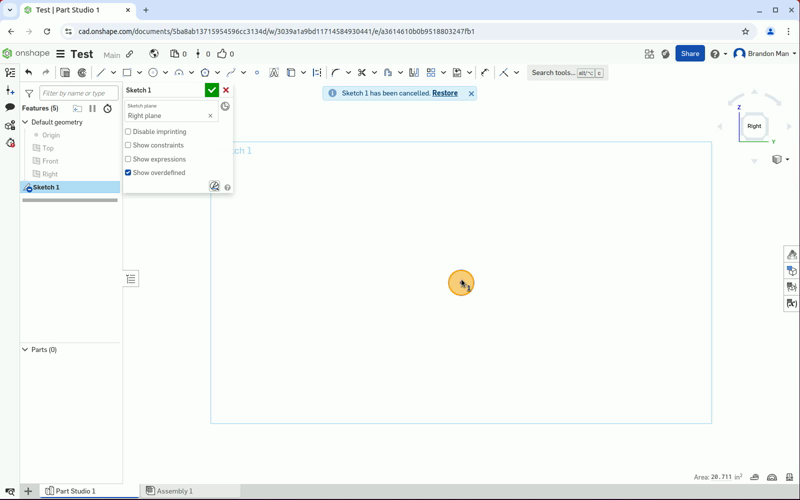
mouse_move(73, 352)
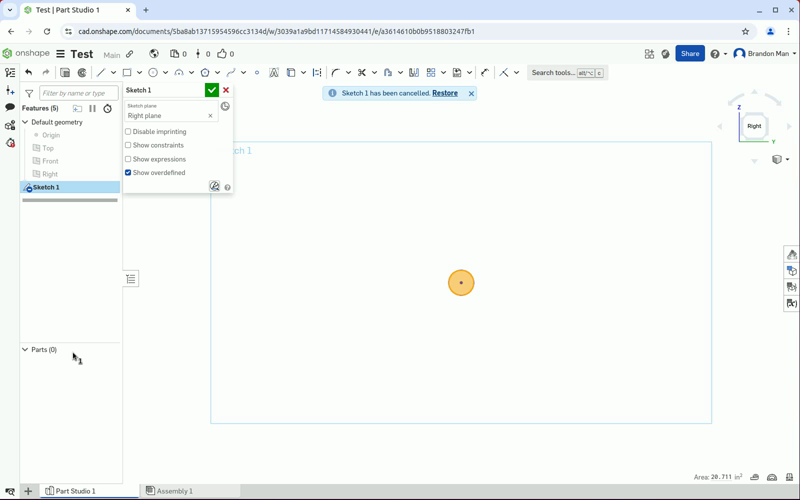
key(shift+y)
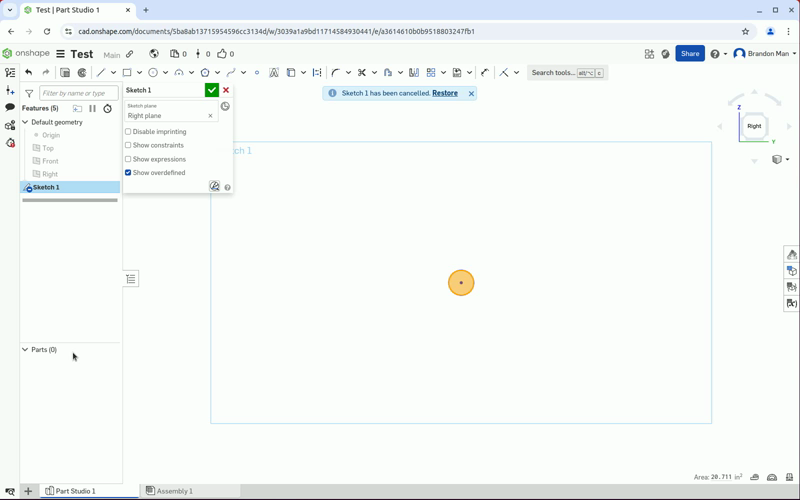
key(shift+e)
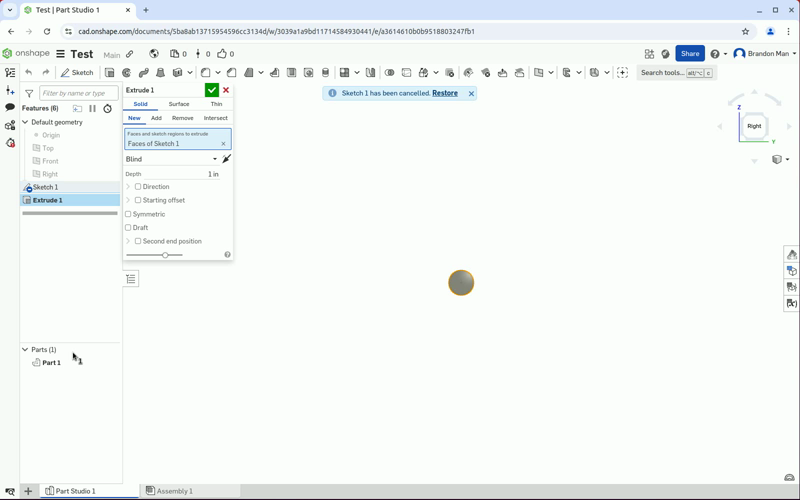
mouse_move(143, 106)
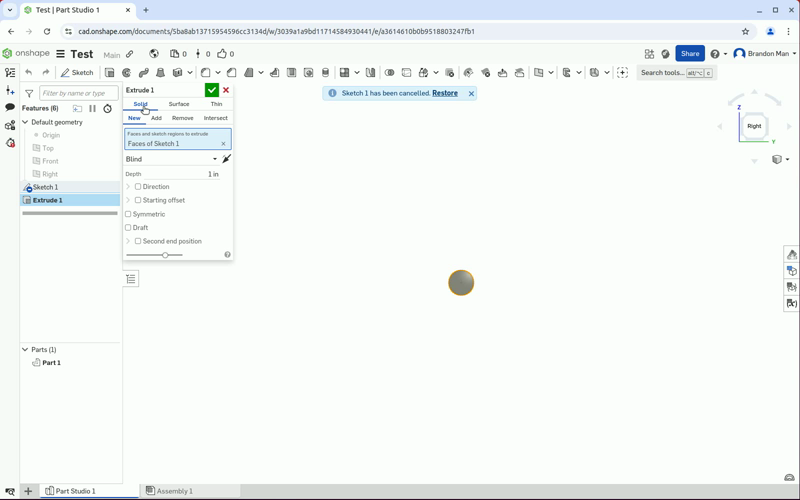
click(143, 106)
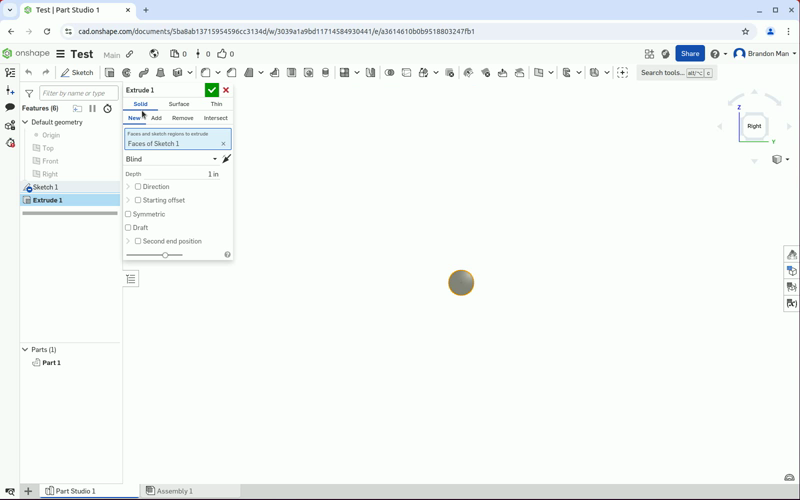
mouse_move(137, 120)
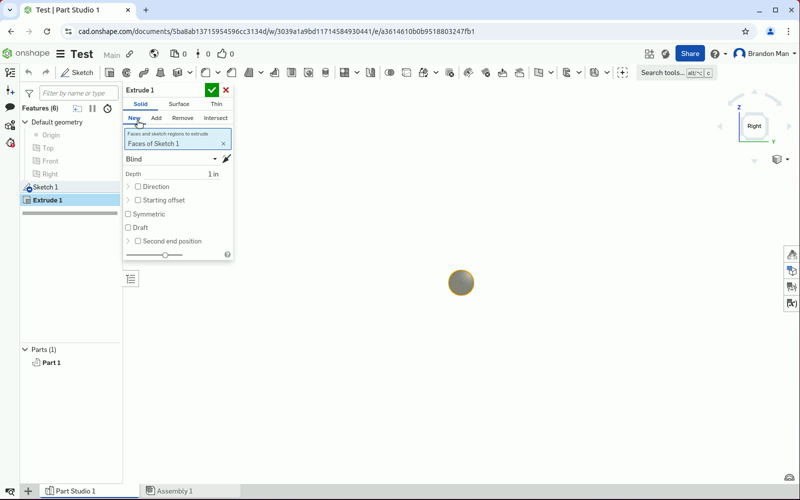
click(137, 120)
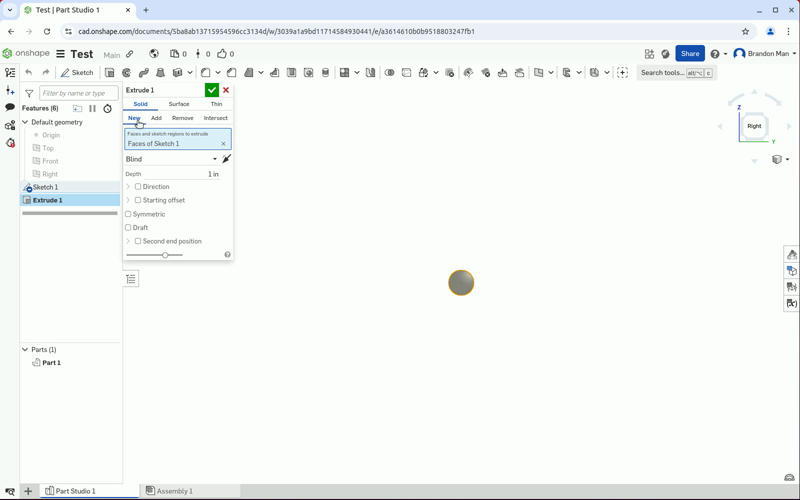
key(tab, 4)
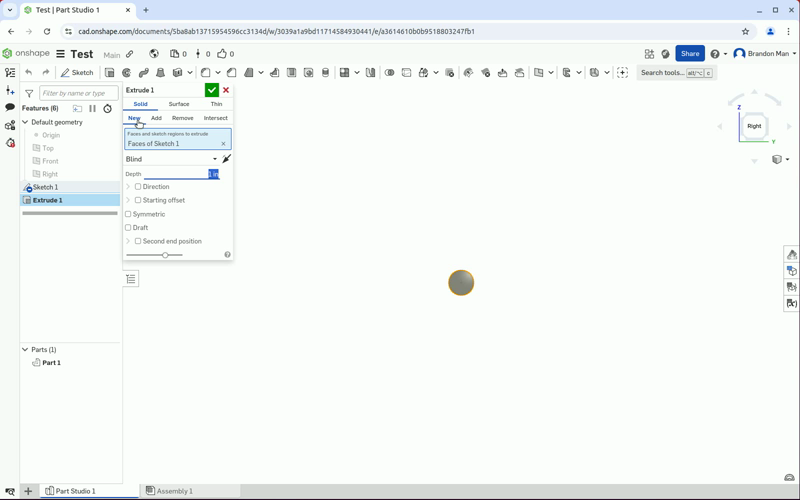
text(23.108)
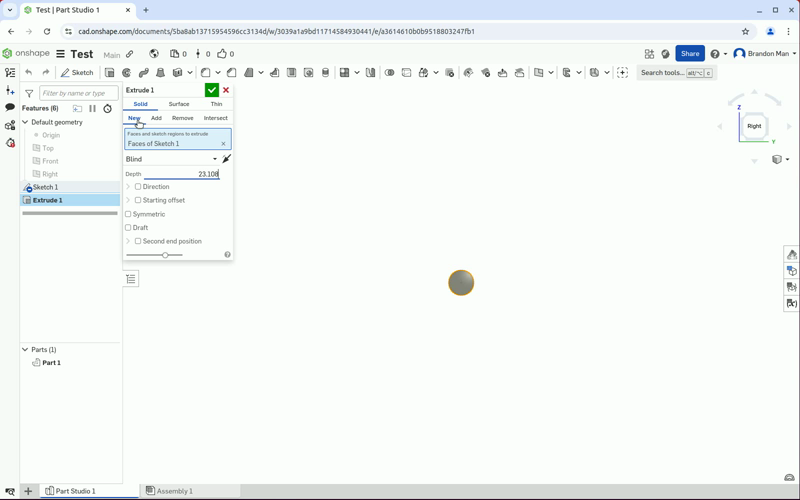
key(enter)
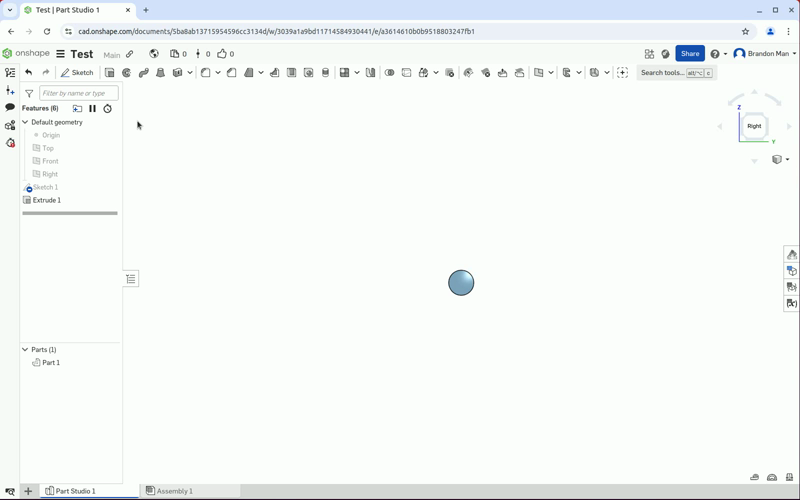
key(shift+h)
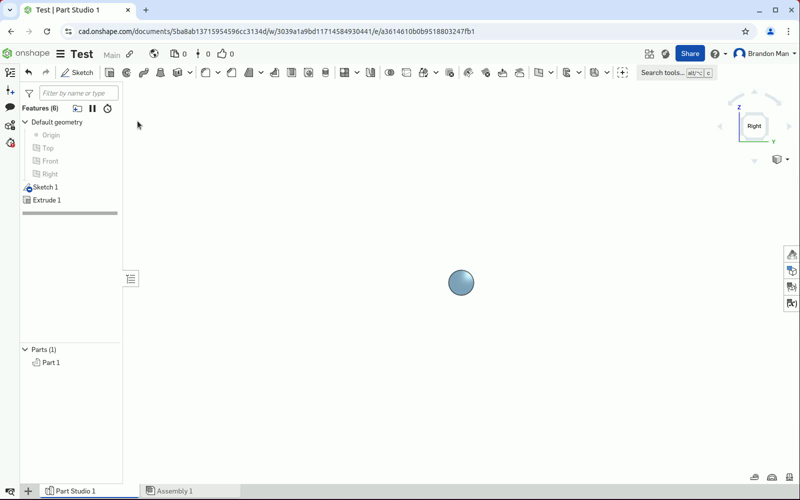
key(shift+h)
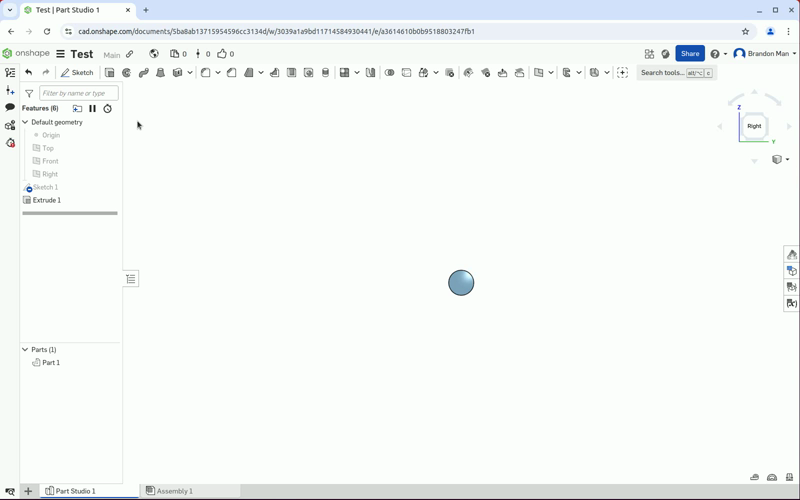
mouse_move(73, 189)
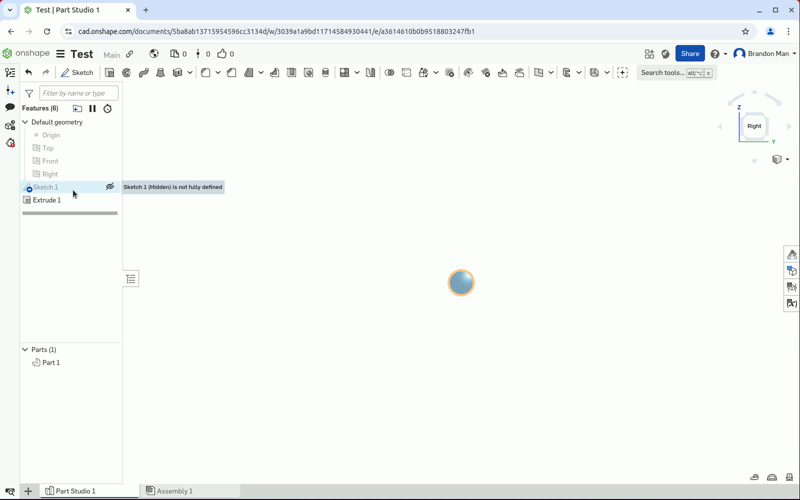
click(73, 189)
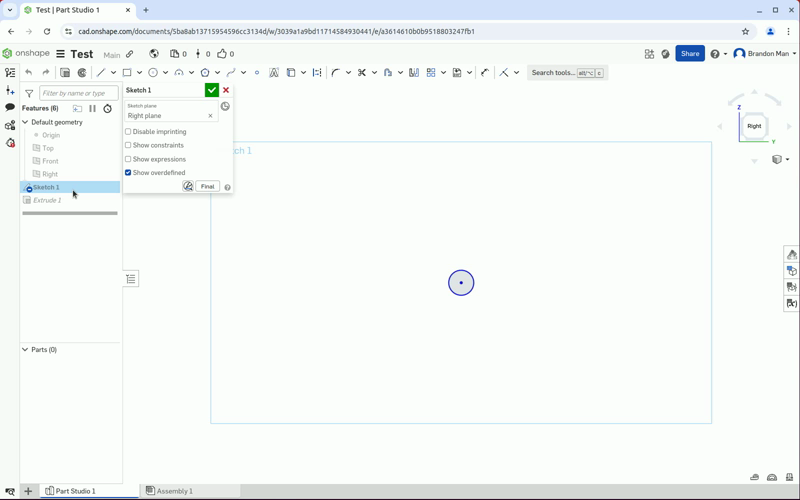
mouse_move(229, 92)
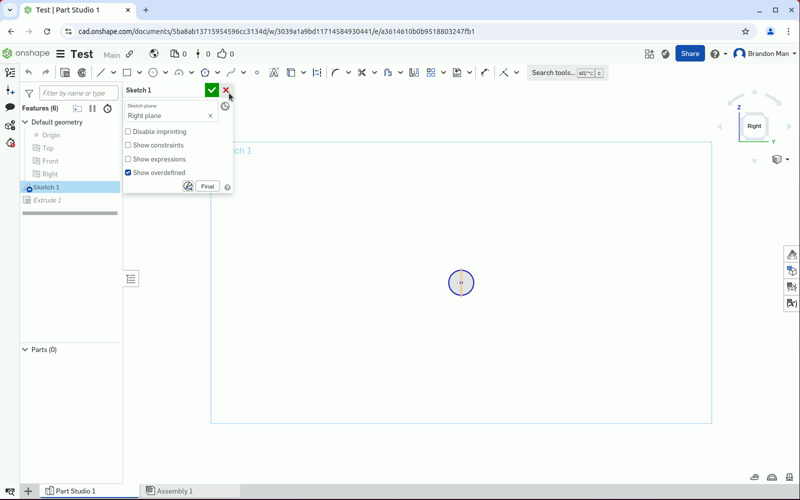
click(229, 92)
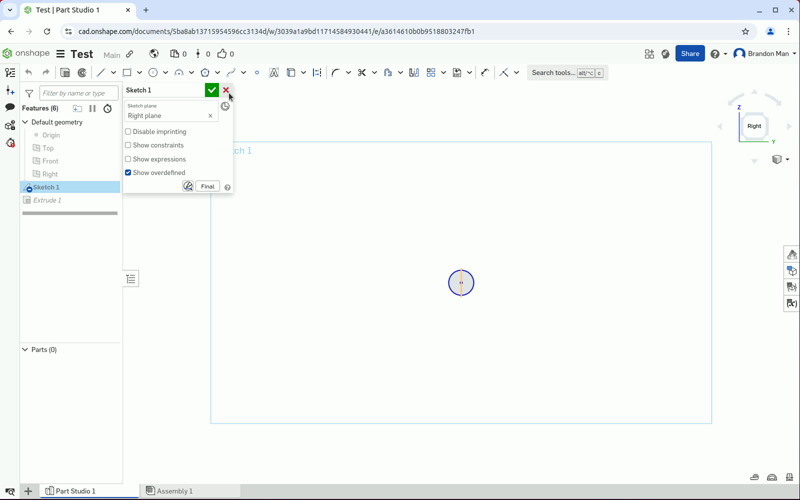
key(shift+s)
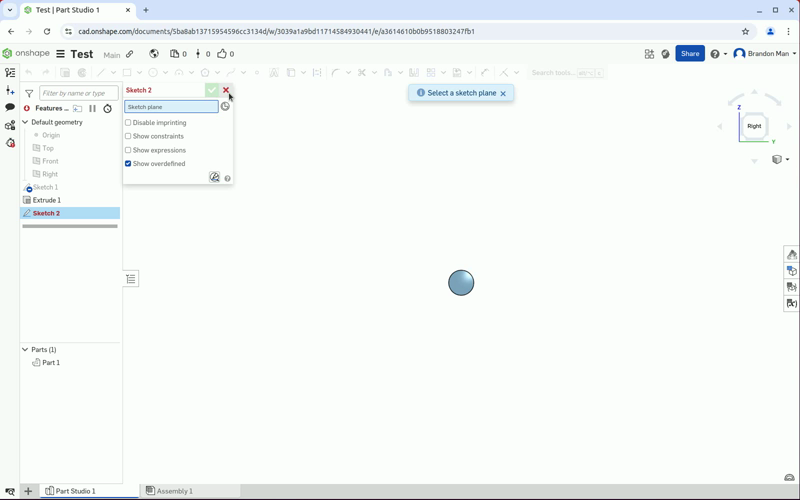
mouse_move(73, 176)
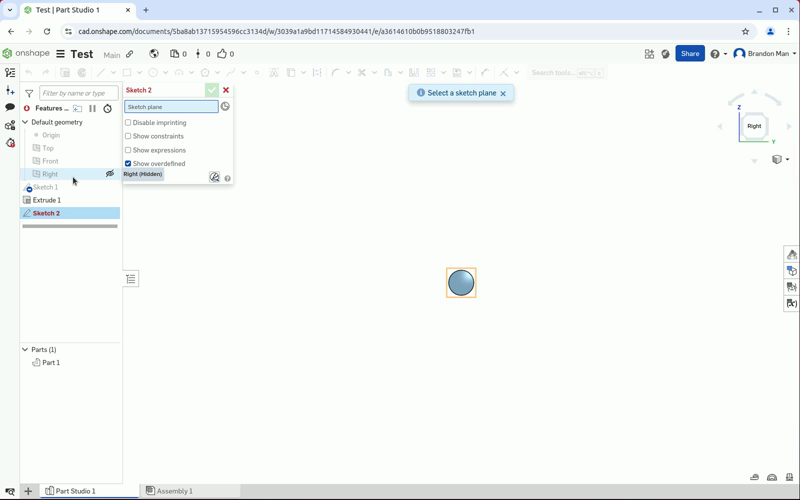
click(73, 176)
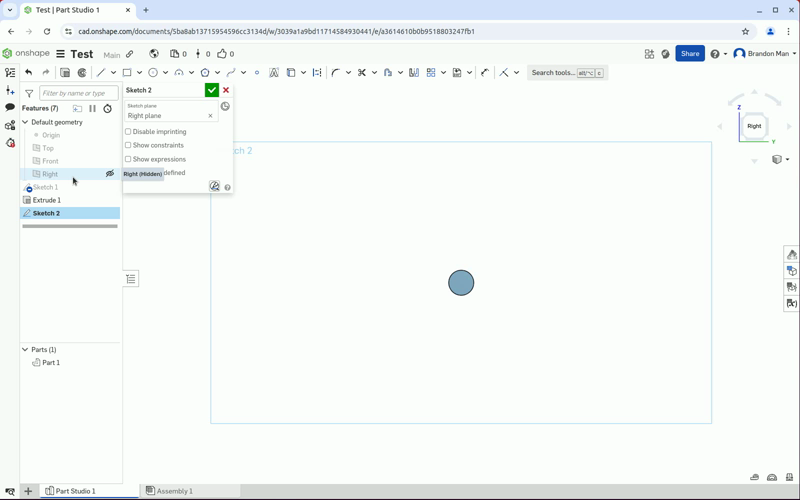
mouse_move(73, 352)
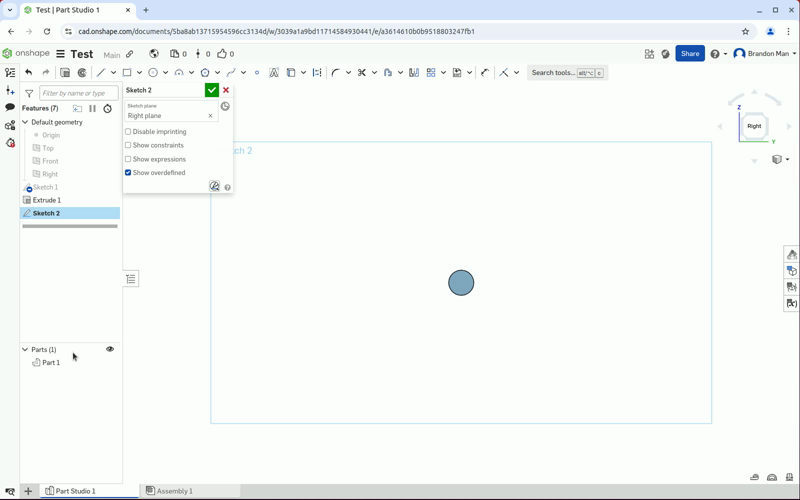
key(y)
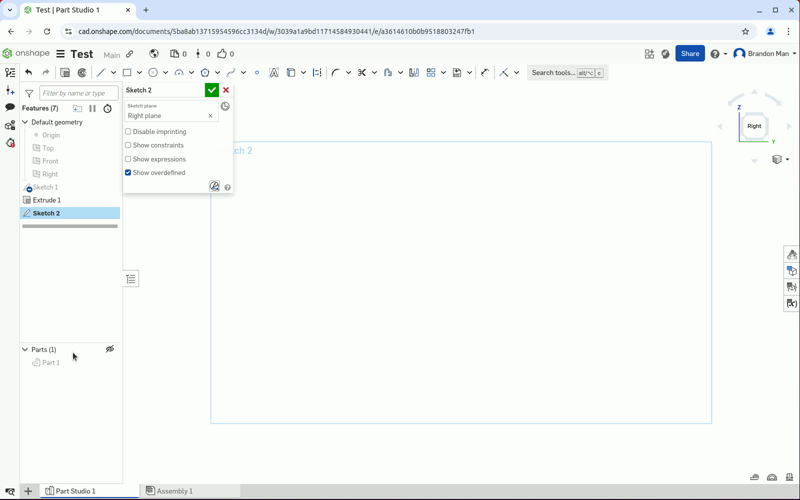
key(c)
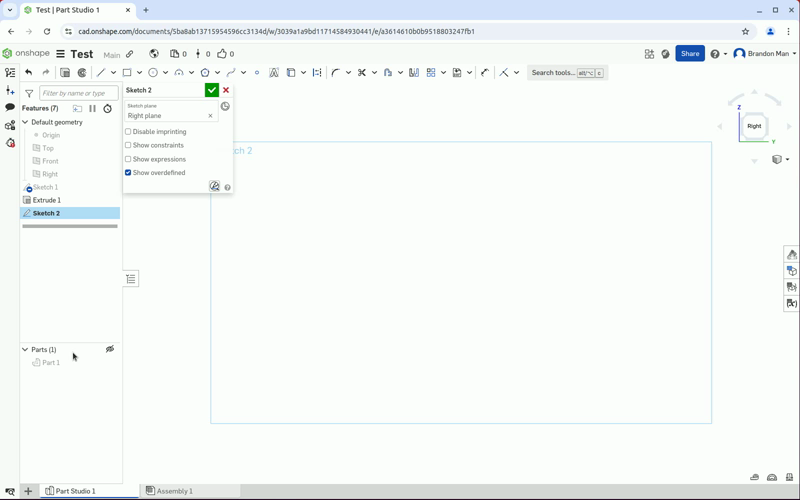
key_down(shift)
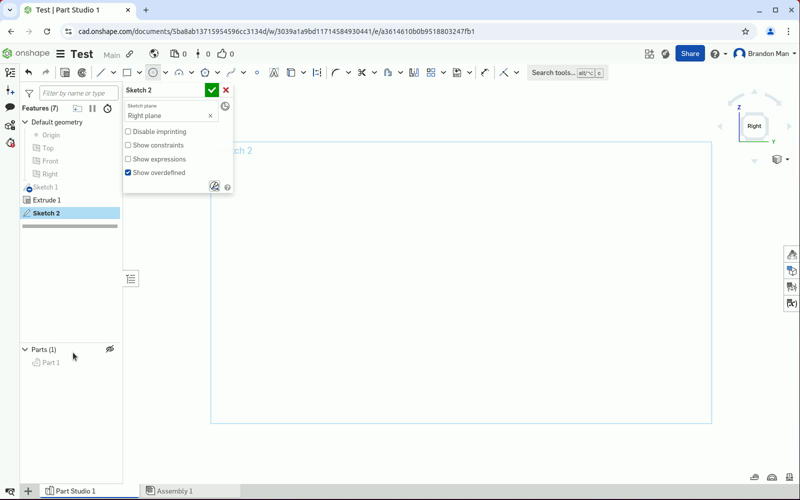
mouse_move(461, 282)
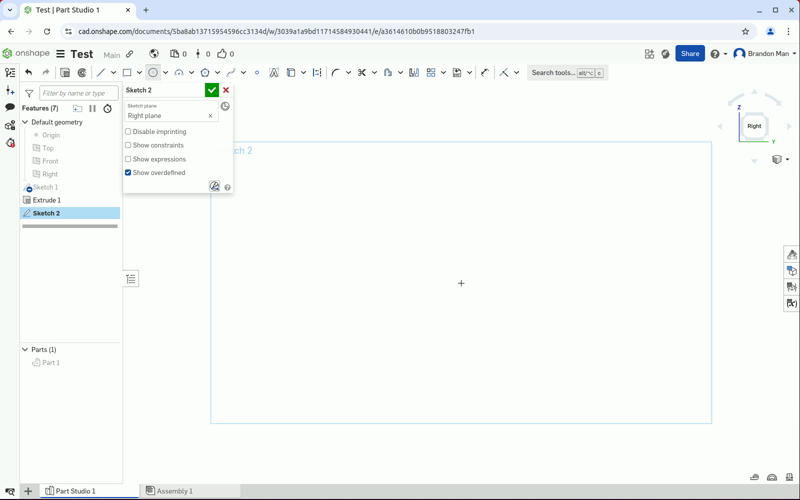
click(461, 282)
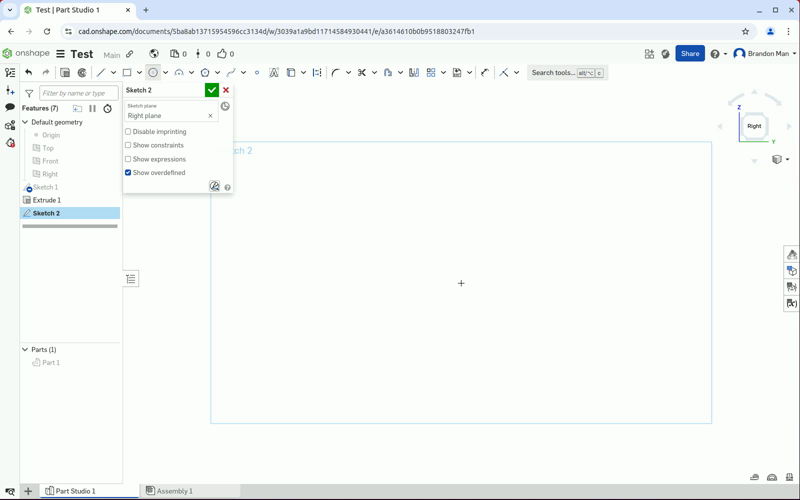
key_up(shift)
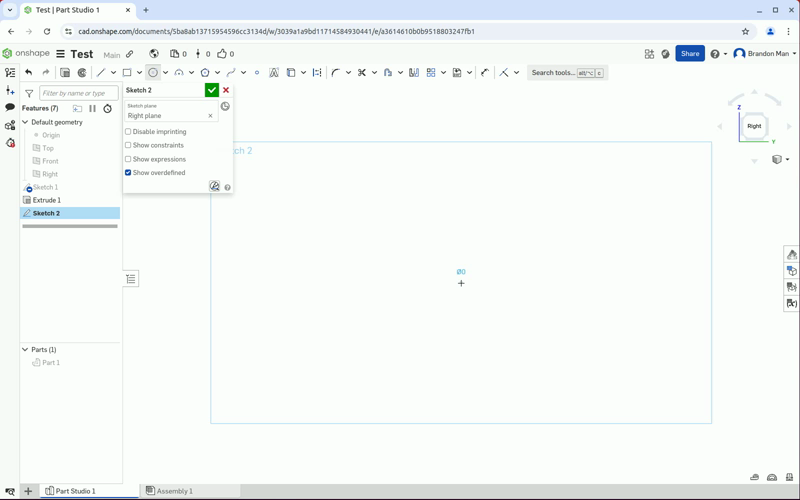
mouse_move(472, 282)
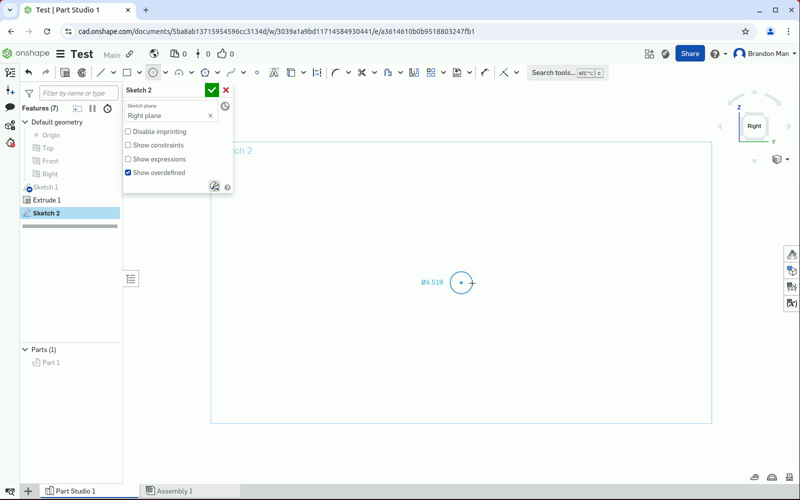
click(472, 282)
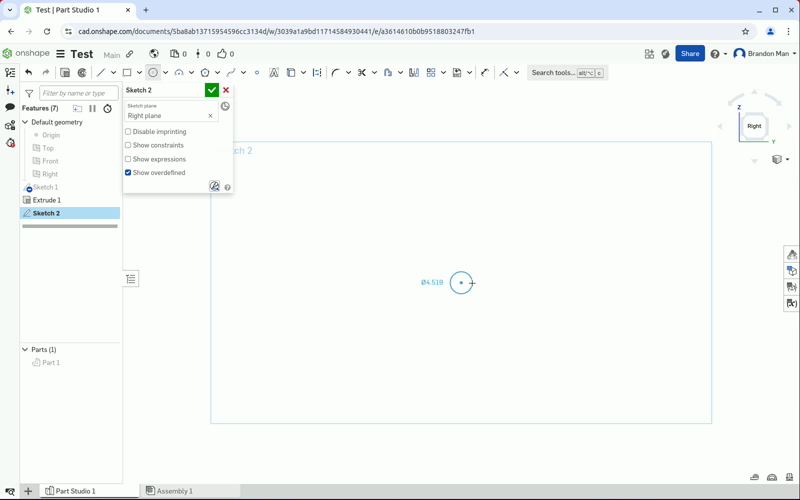
key(esc)
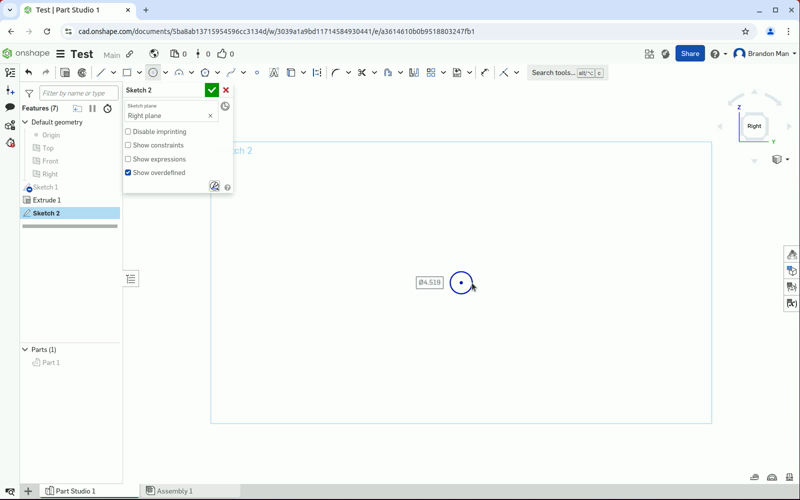
mouse_move(461, 282)
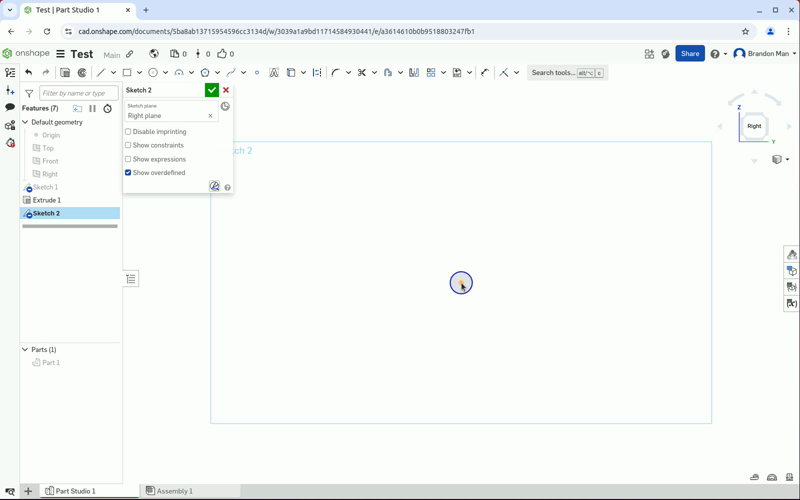
scroll(6)
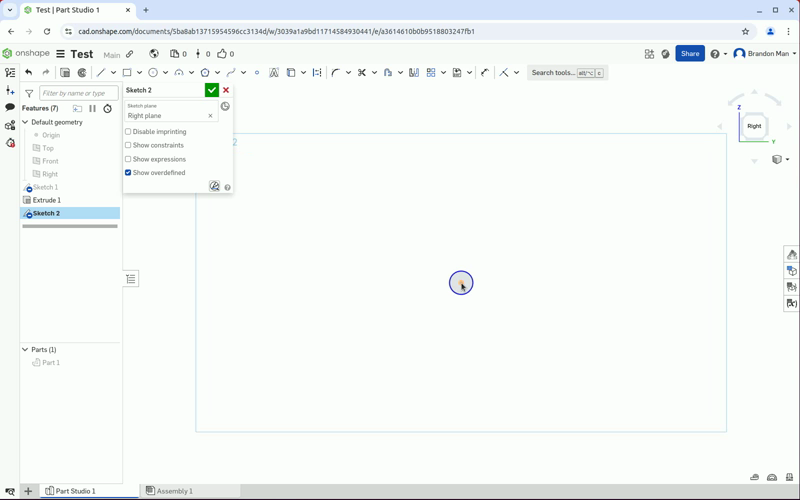
scroll(6)
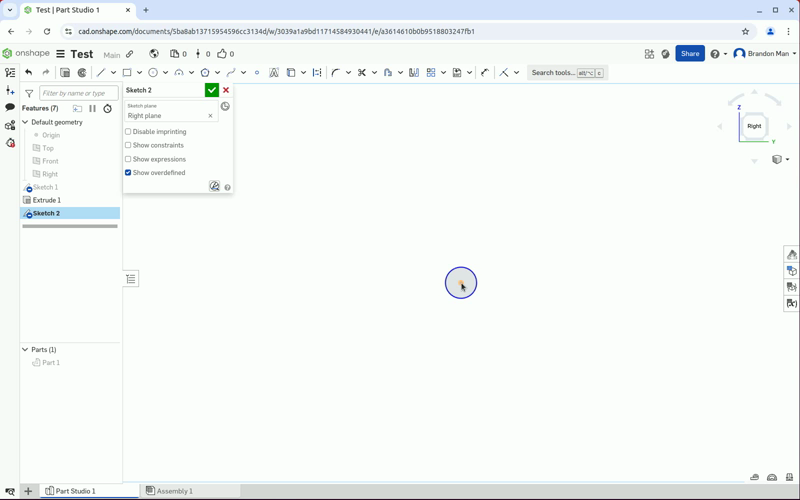
scroll(6)
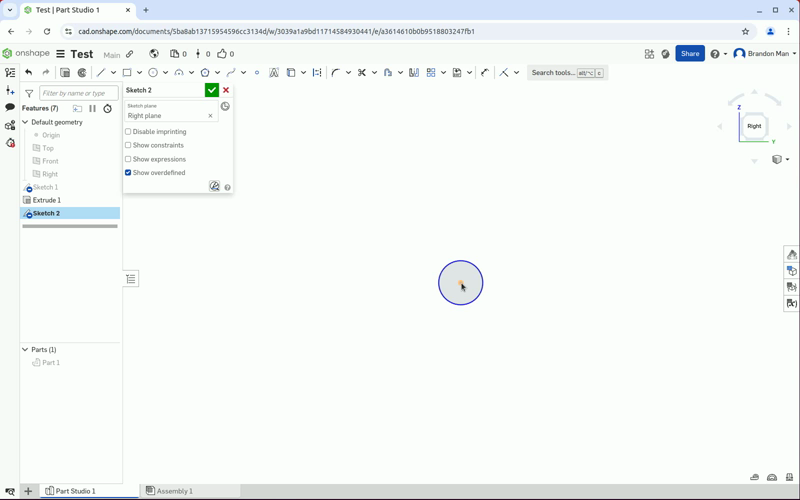
scroll(6)
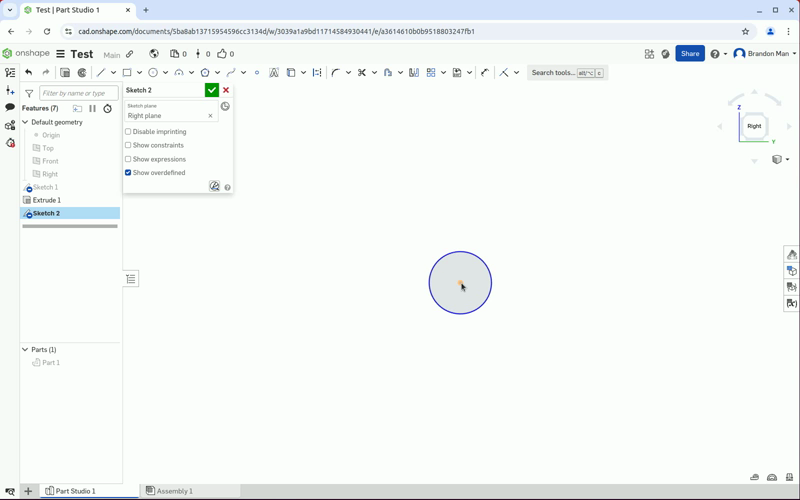
scroll(6)
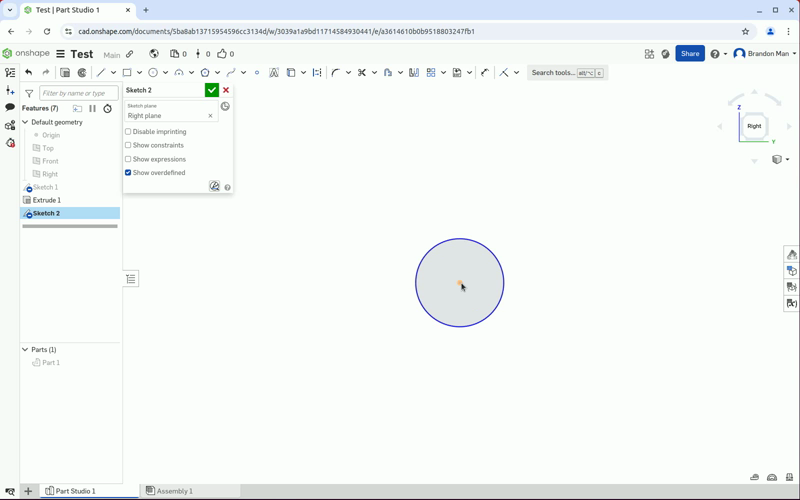
scroll(6)
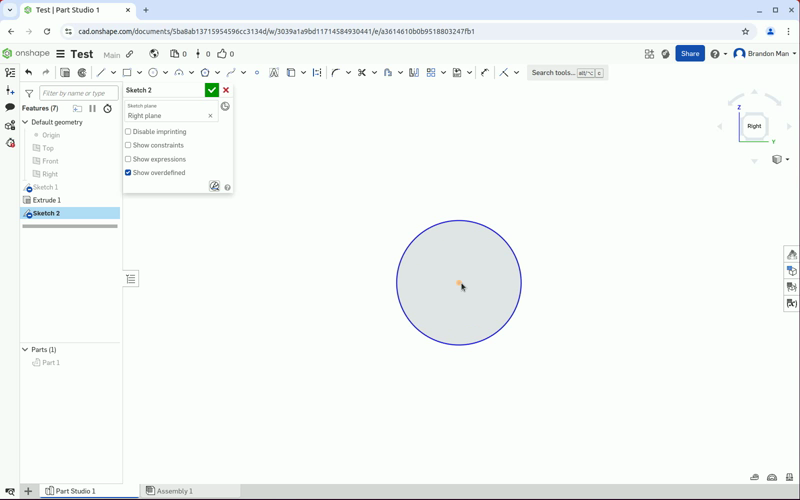
scroll(6)
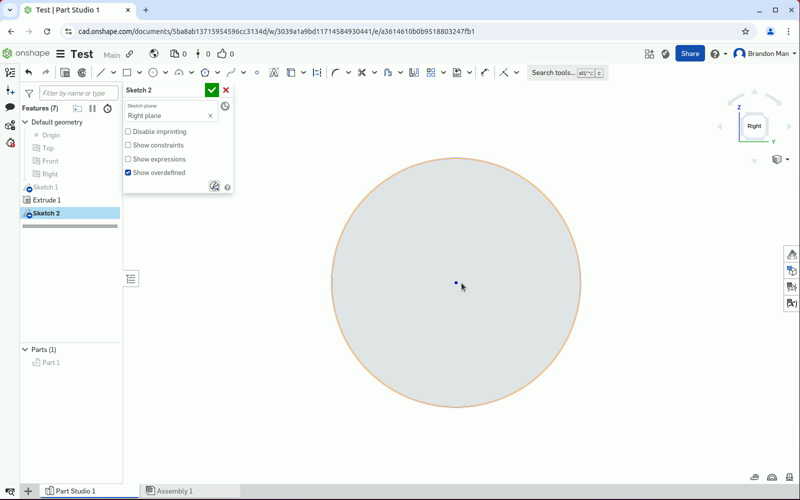
click(461, 282)
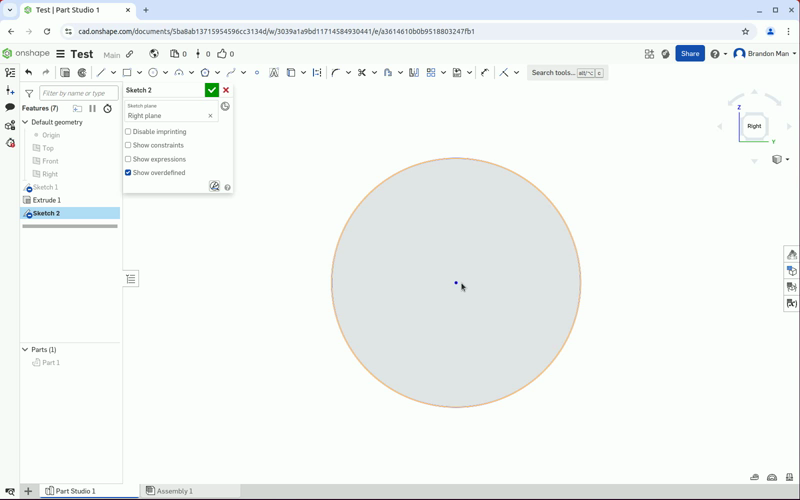
scroll(-6)
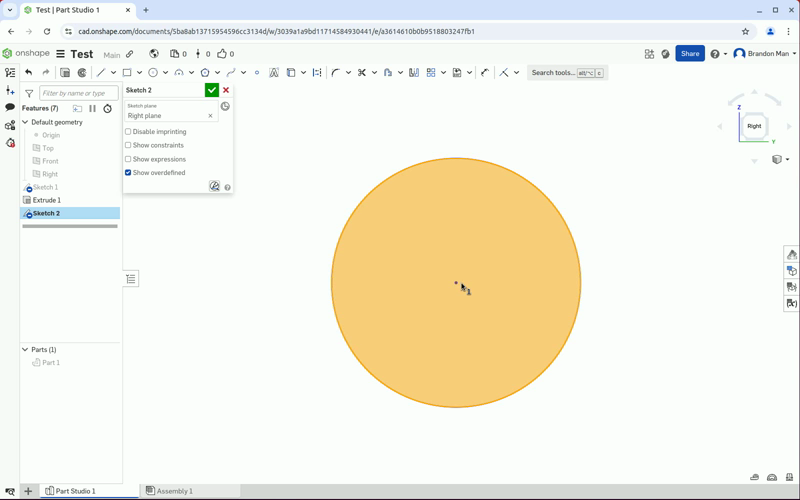
scroll(-6)
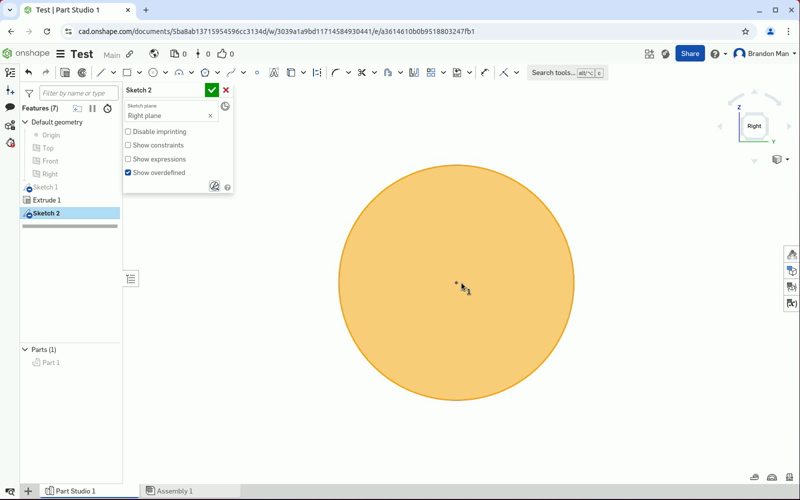
scroll(-6)
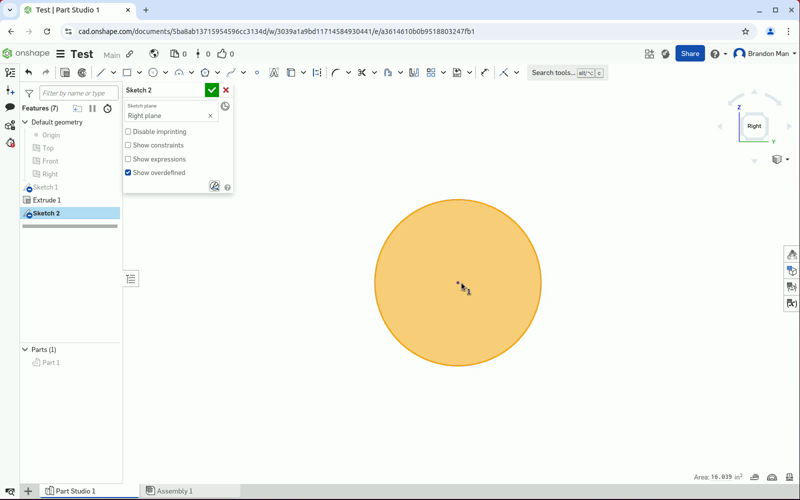
scroll(-6)
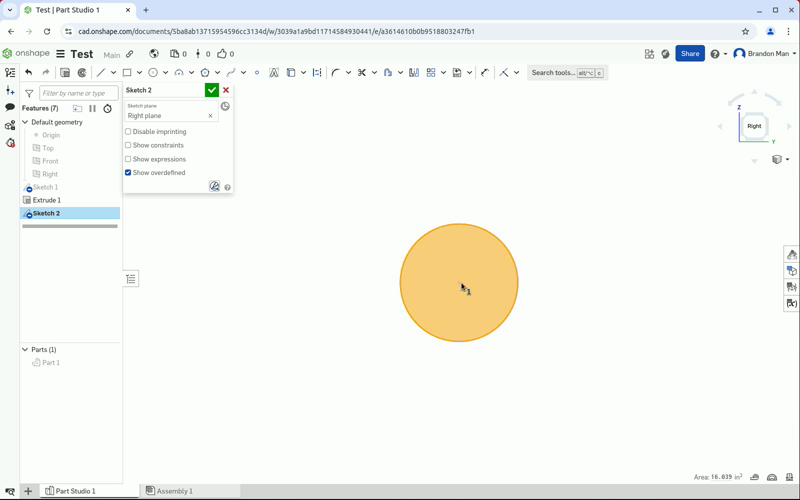
scroll(-6)
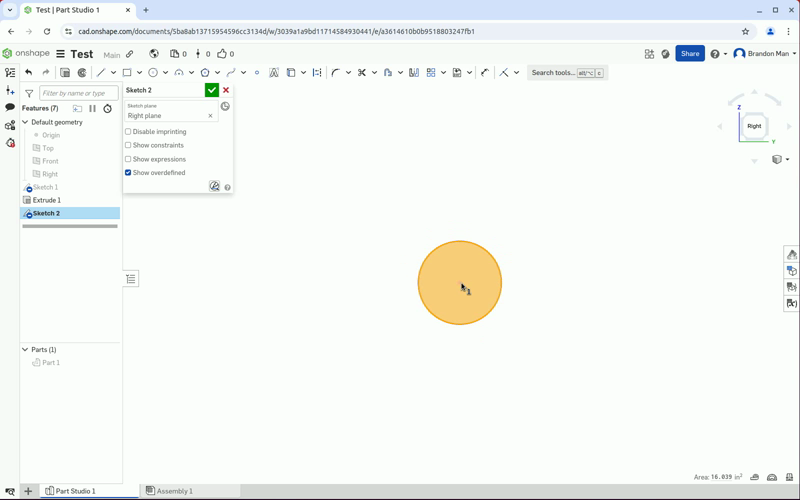
scroll(-6)
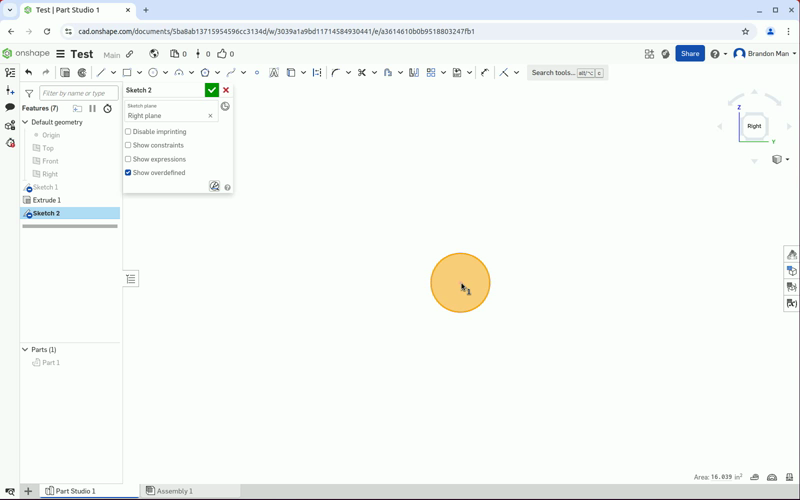
scroll(-6)
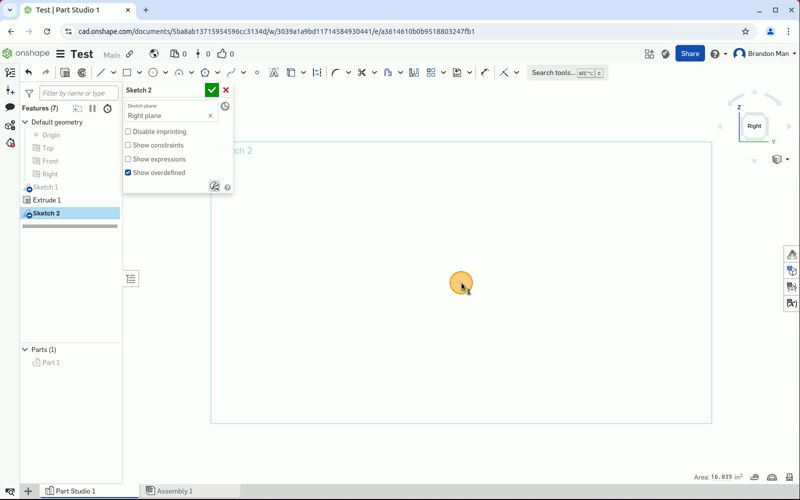
mouse_move(73, 352)
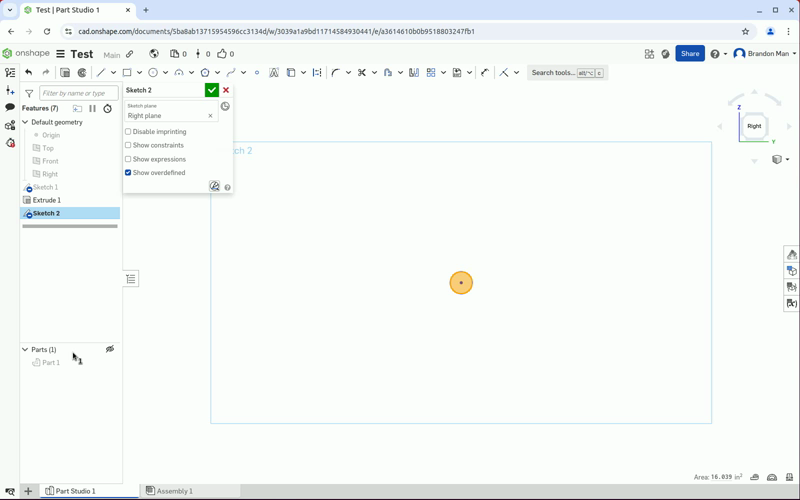
key(shift+y)
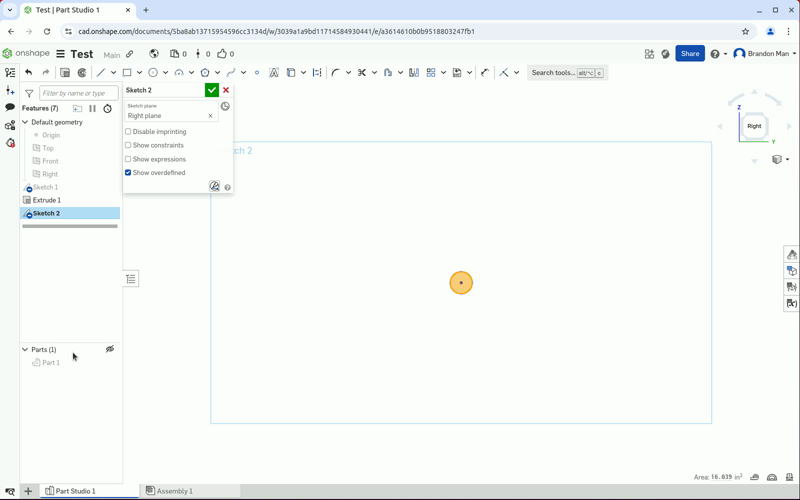
key(shift+e)
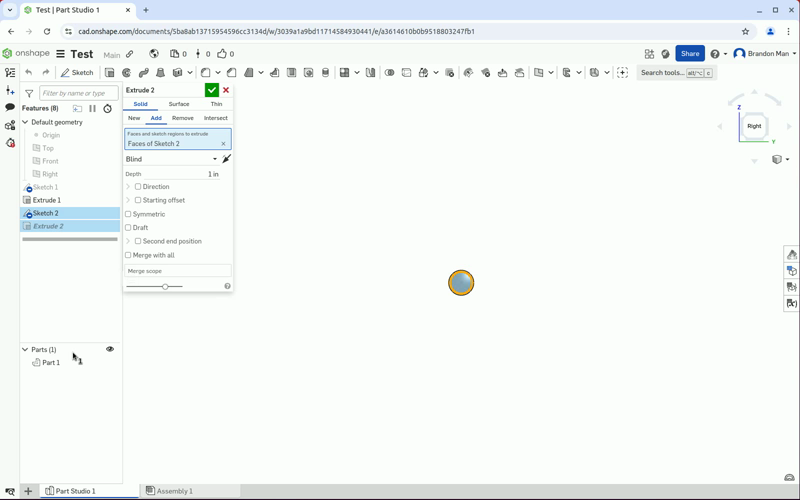
mouse_move(143, 106)
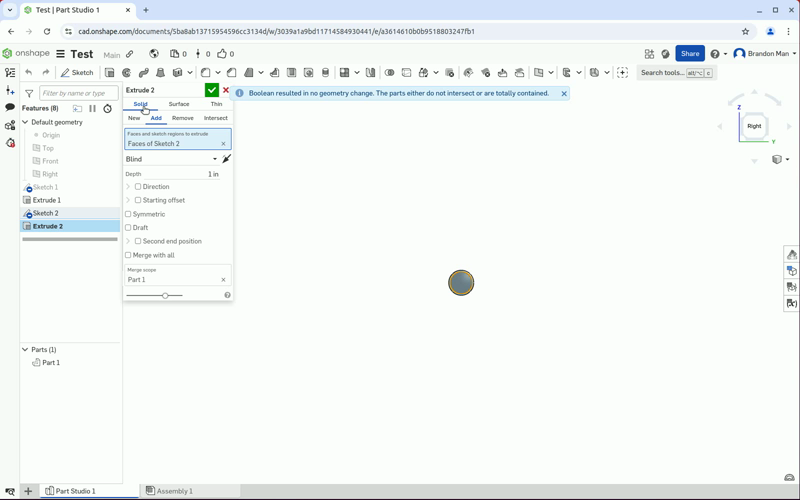
click(143, 106)
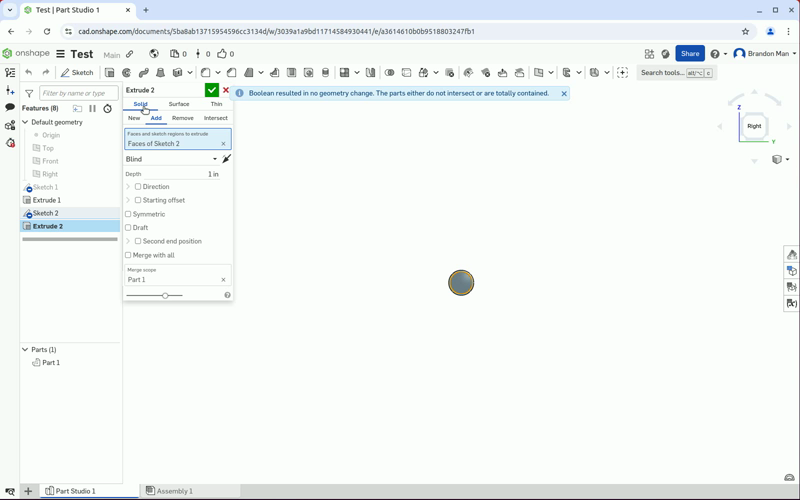
mouse_move(186, 120)
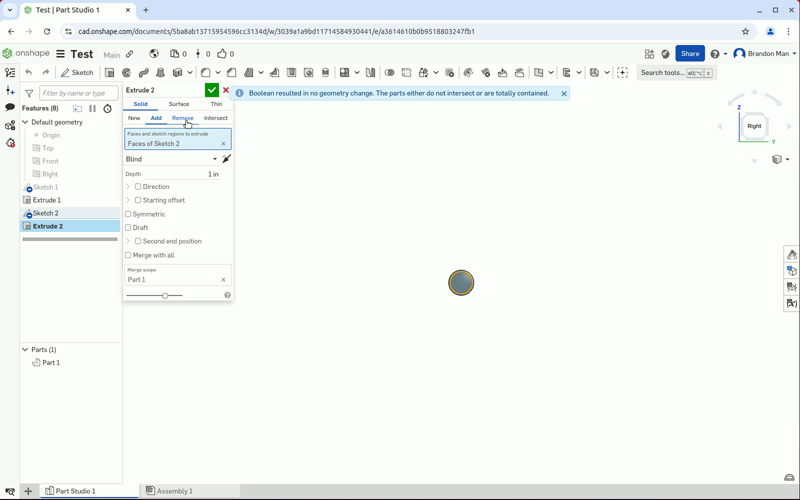
click(186, 120)
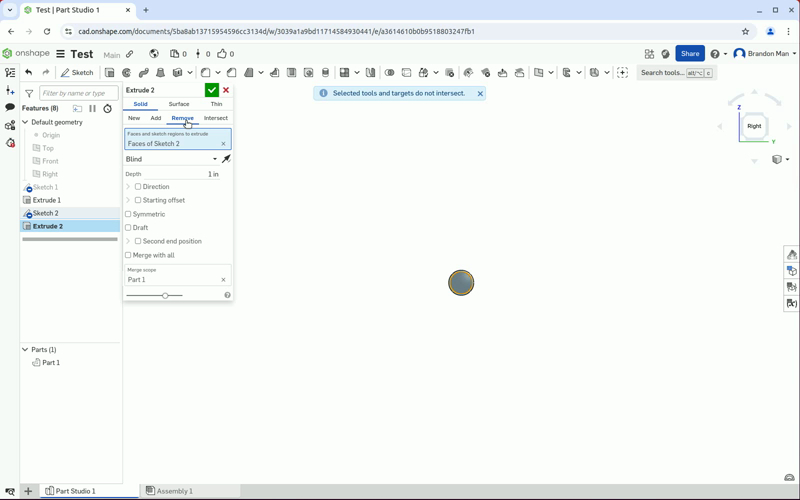
key(tab, 4)
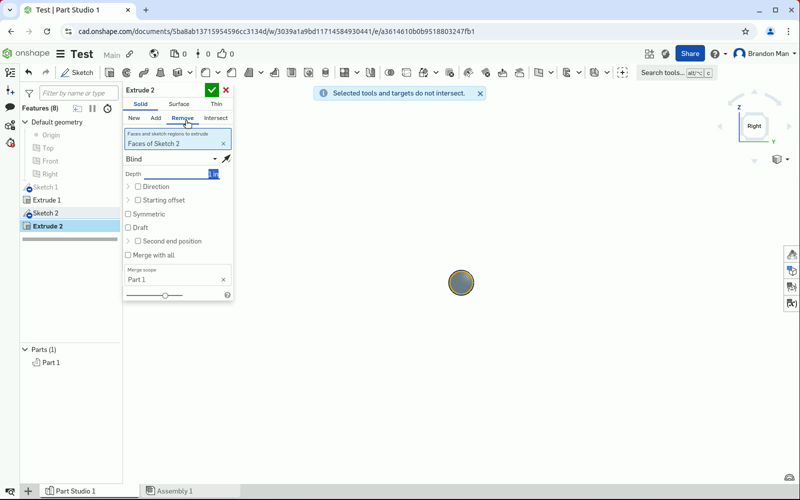
text(1.444)
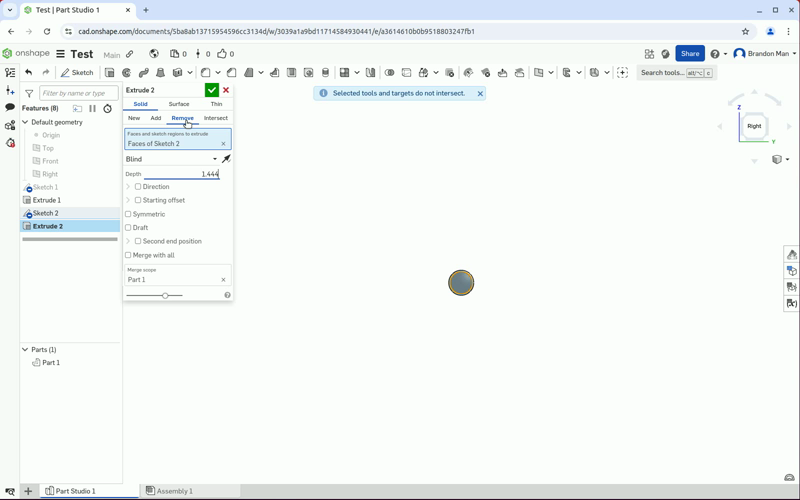
key(tab, 6)
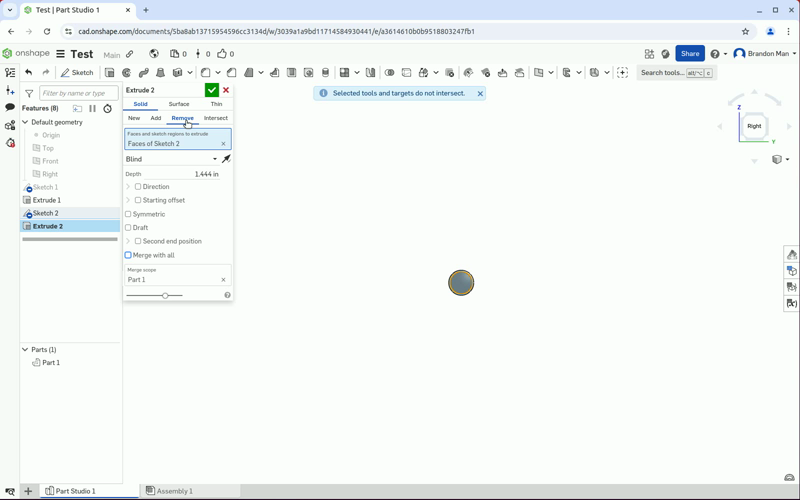
key(space)
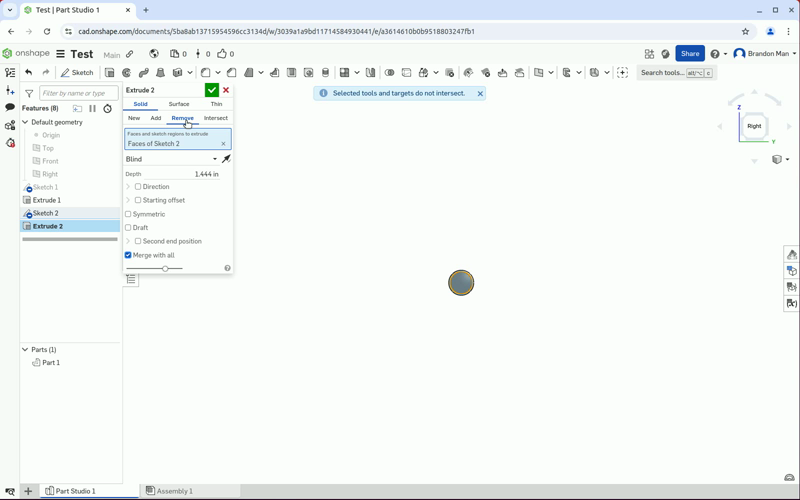
key(enter)
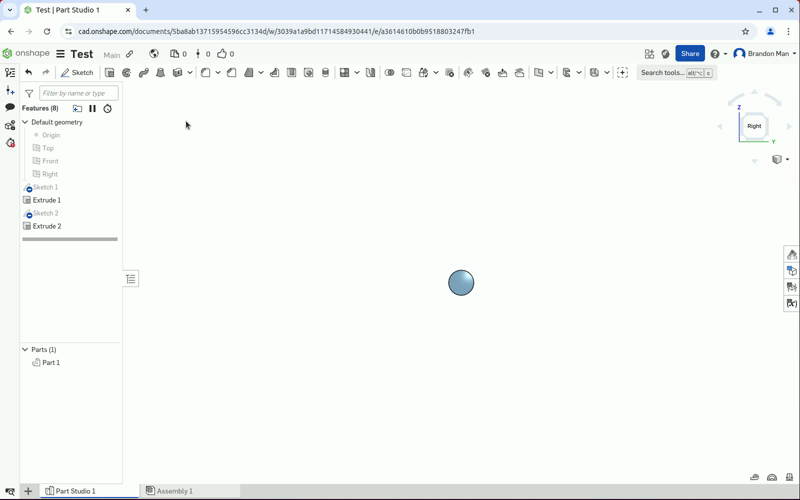
key(shift+h)
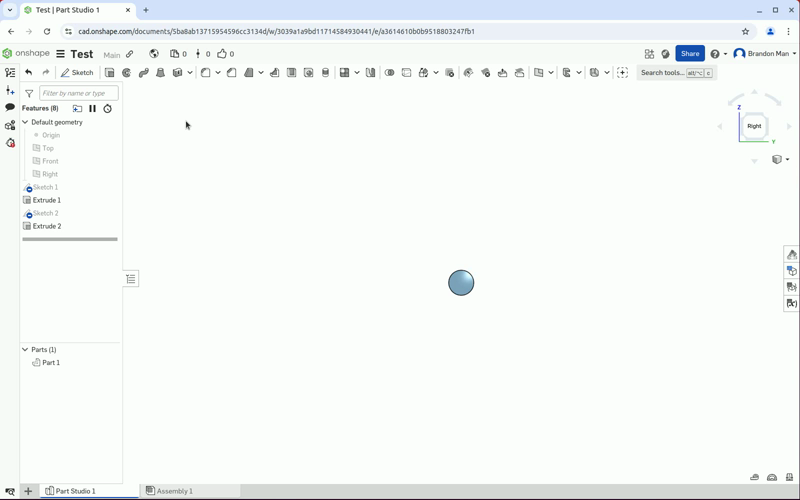
key(shift+h)
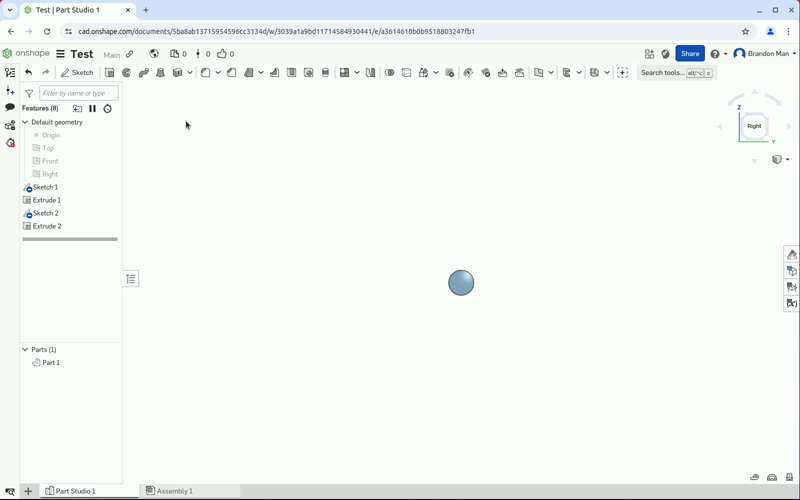
key(shift+7)
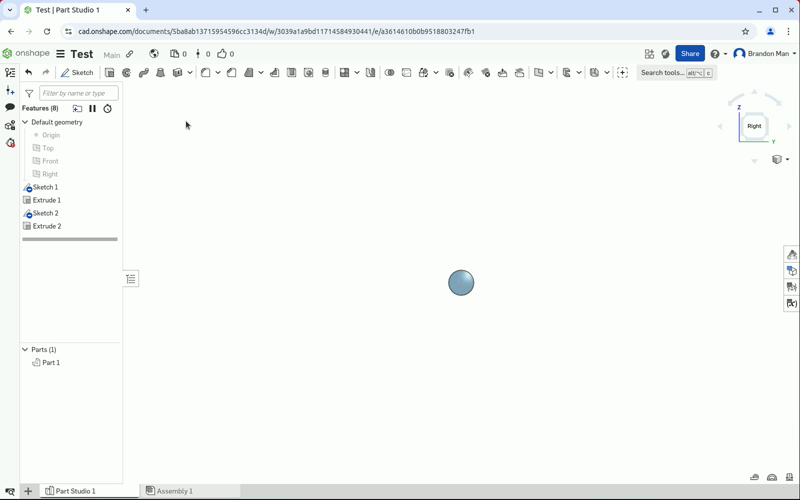
key(right, 2)
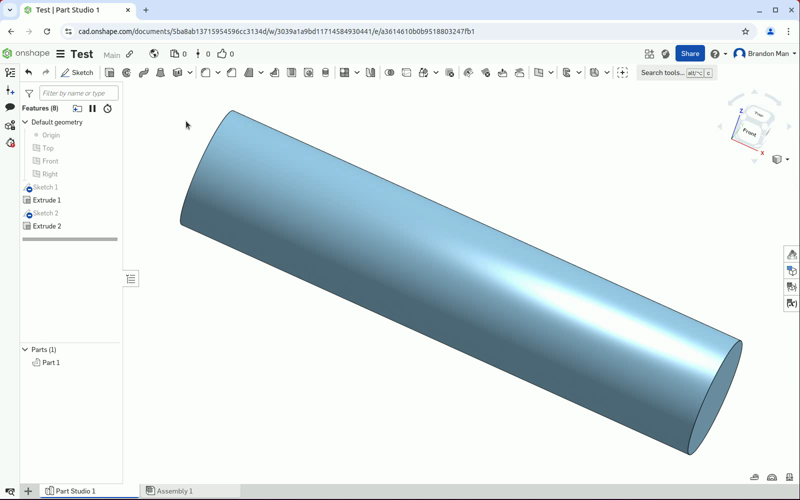
key(down, 2)
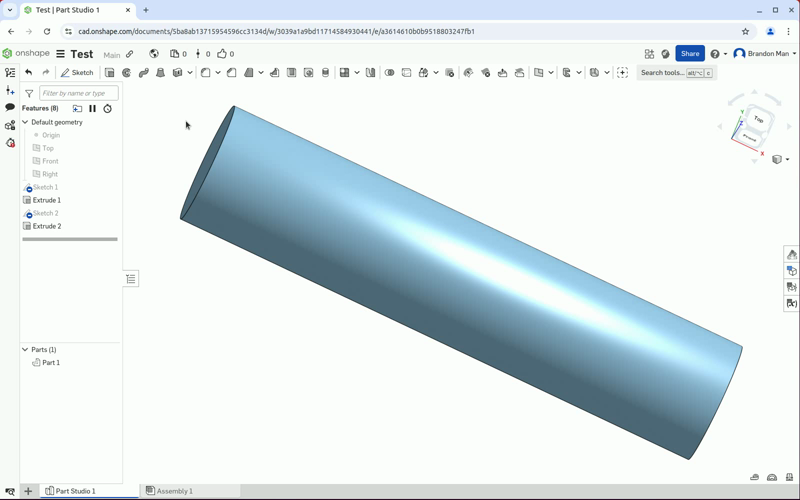
key(up, 2)
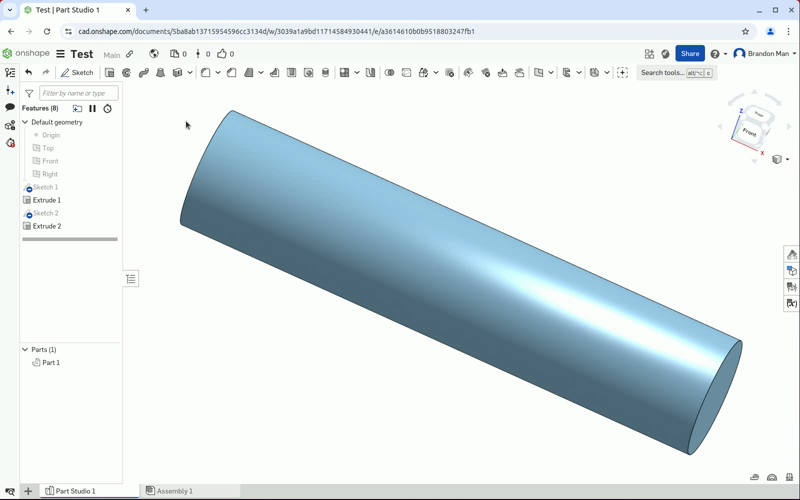
key(left, 2)
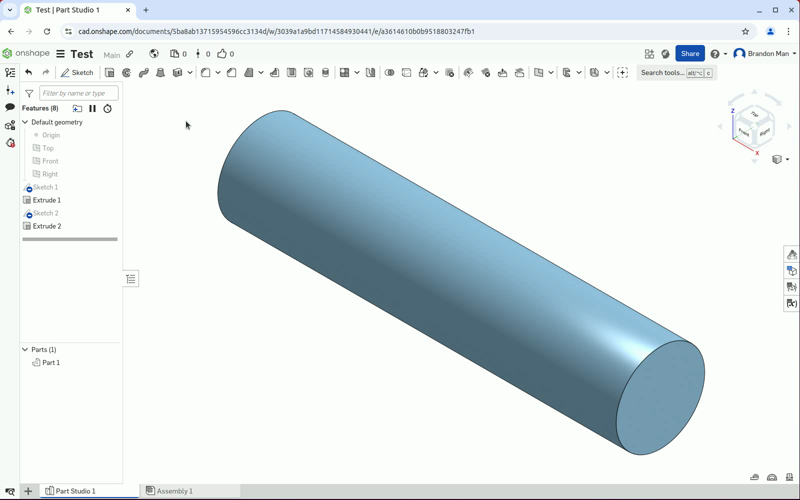
mouse_move(73, 189)
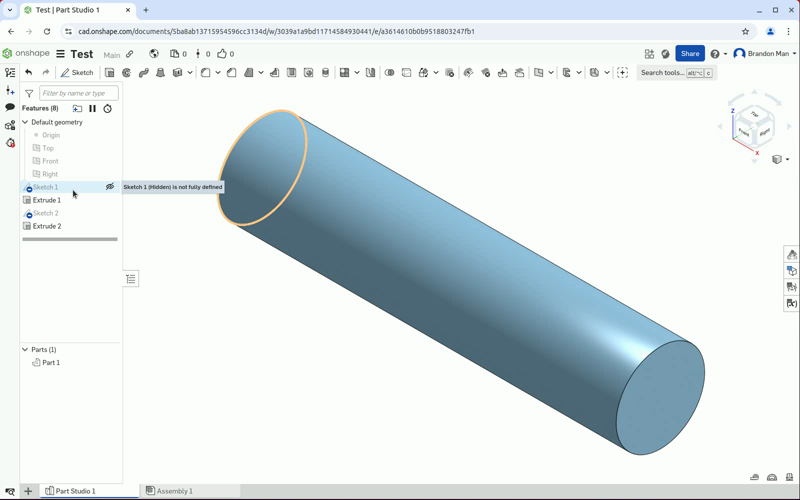
click(73, 189)